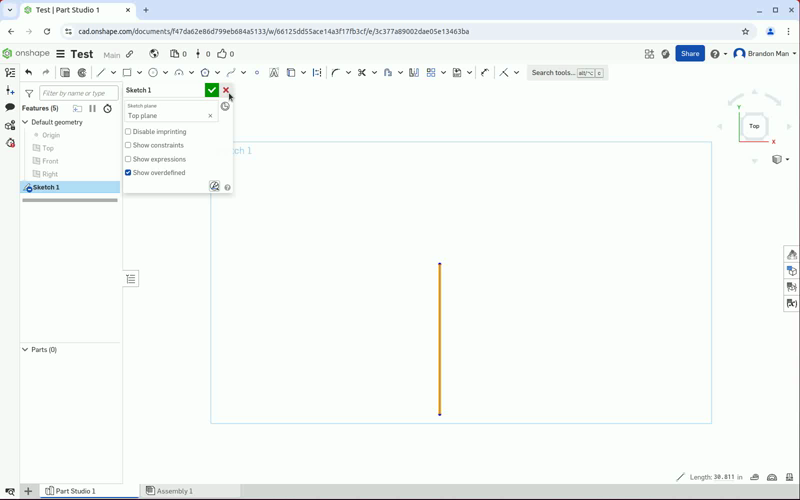
key(shift+h)
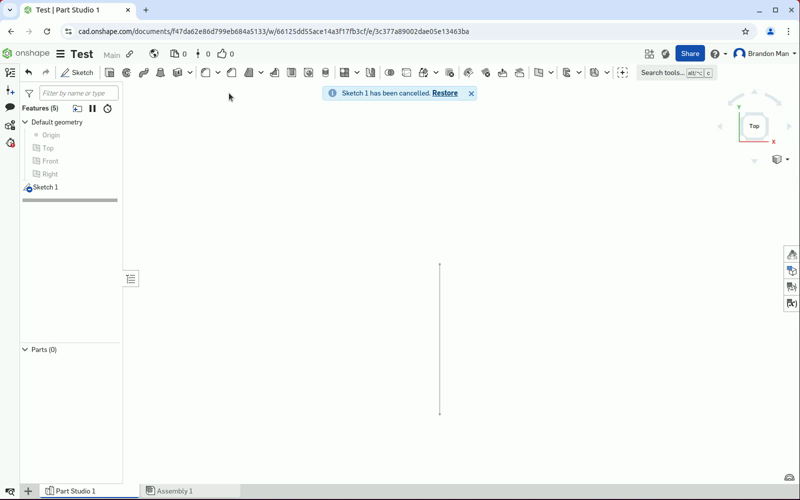
mouse_move(73, 352)
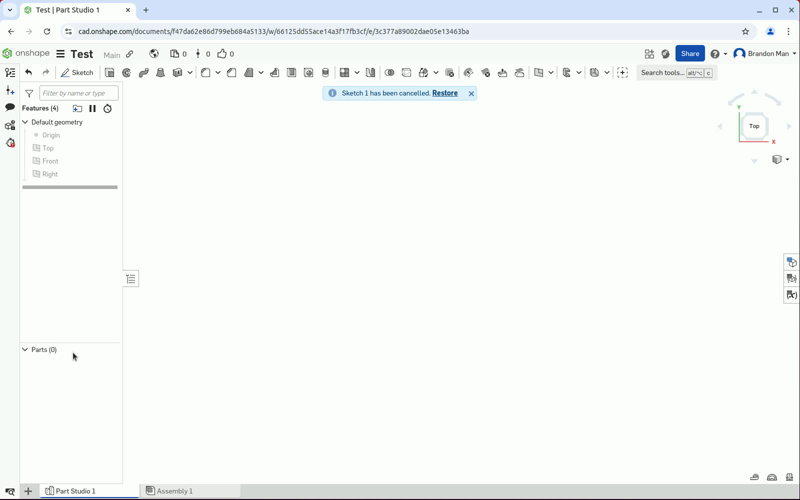
key(y)
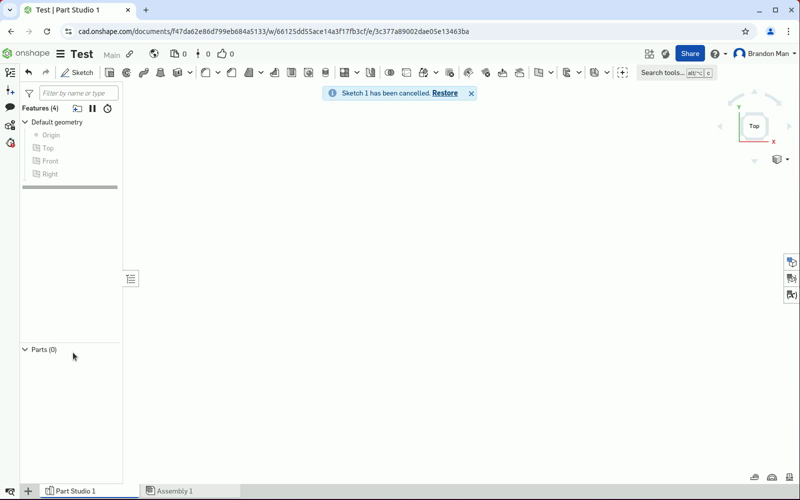
key(shift+p)
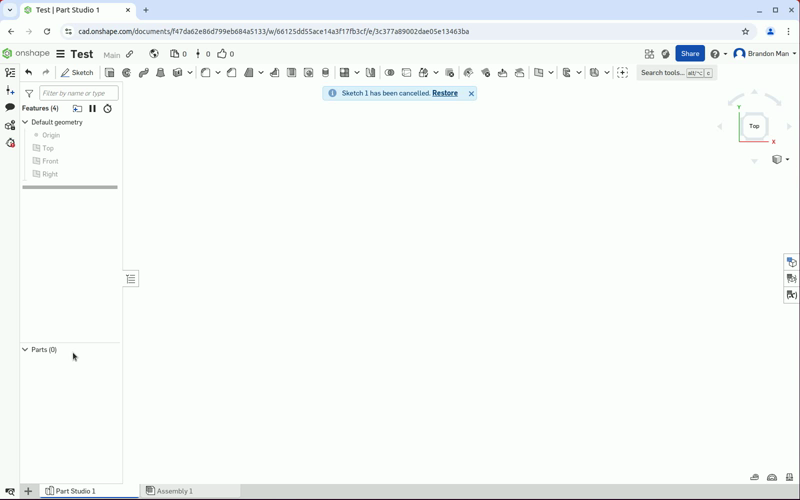
key(space)
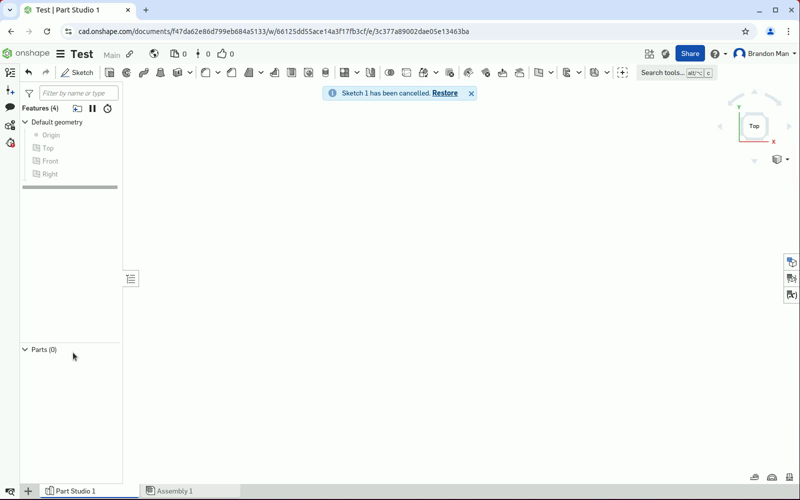
key_down(shift)
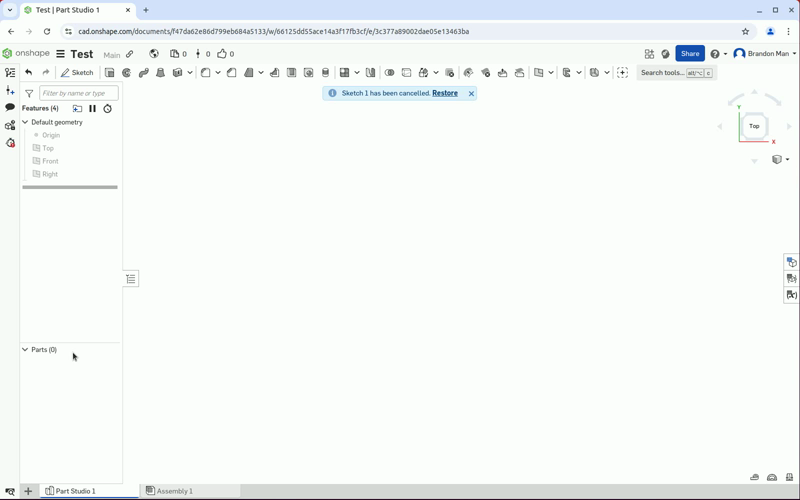
key(up)
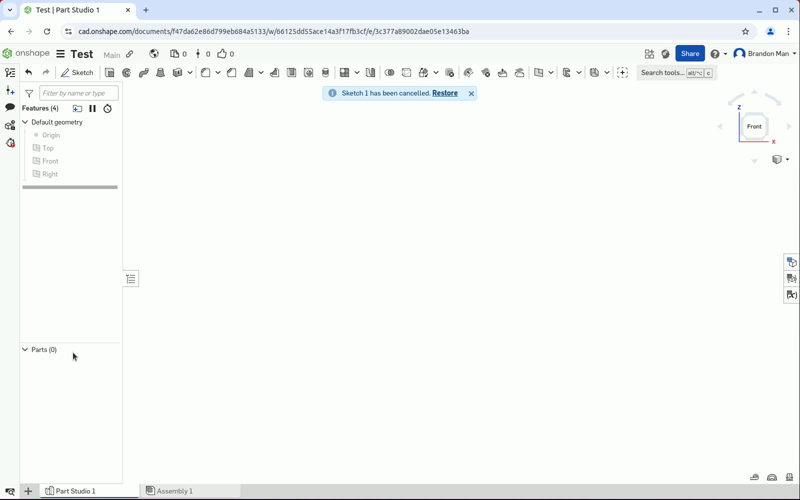
key_up(shift)
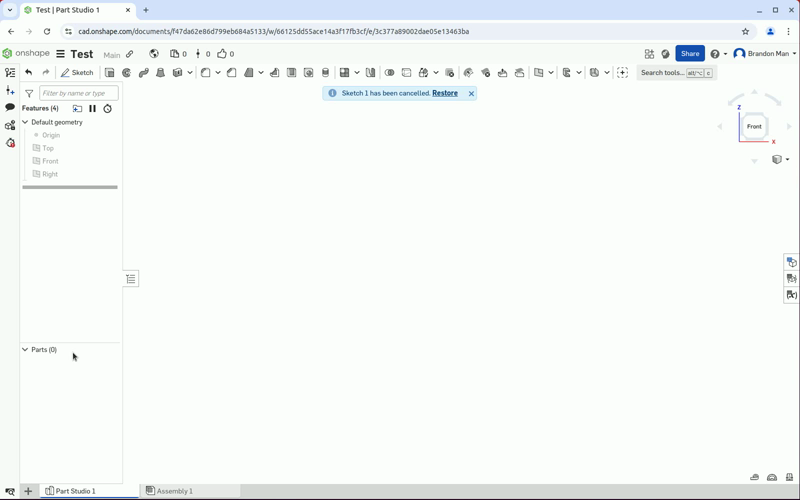
mouse_move(73, 352)
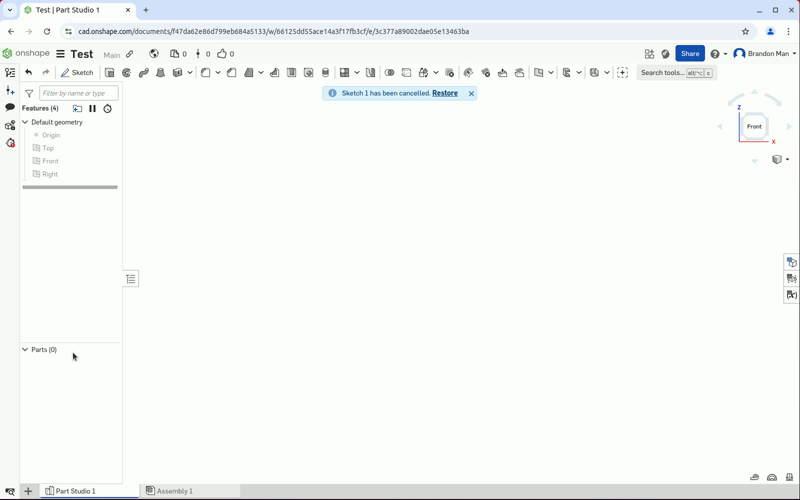
key(shift+y)
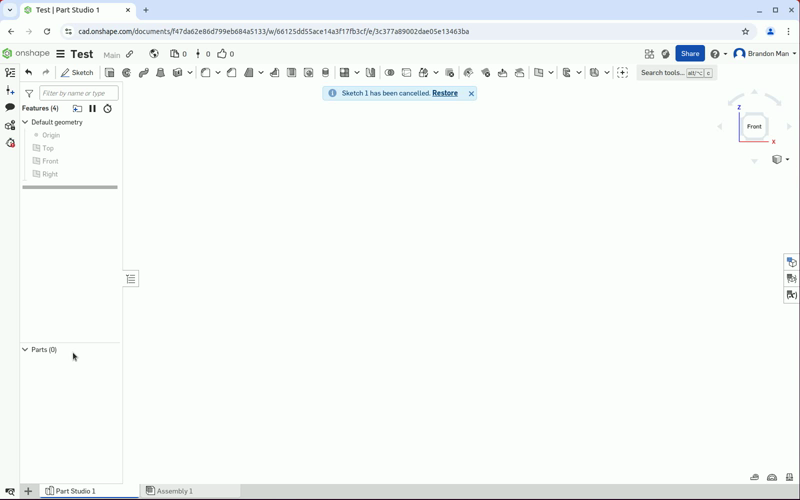
key(shift+s)
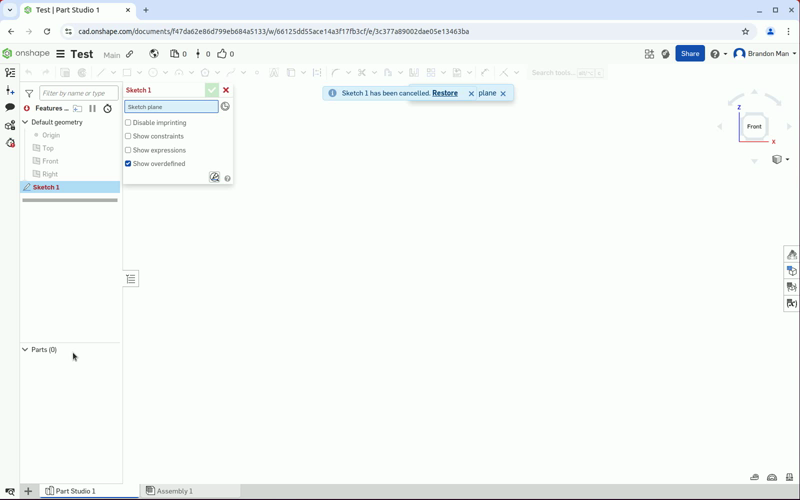
mouse_move(73, 163)
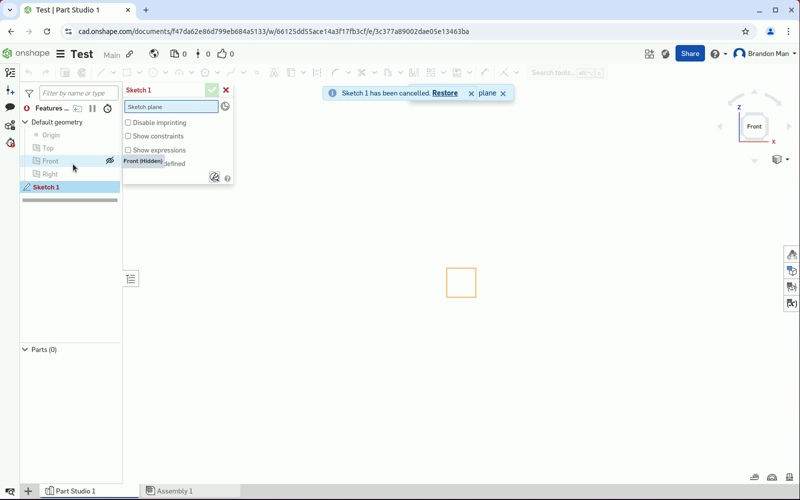
click(73, 163)
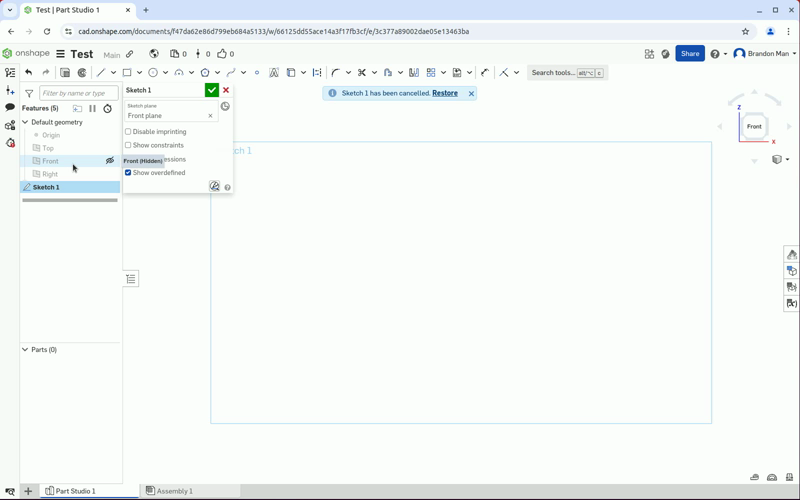
mouse_move(73, 352)
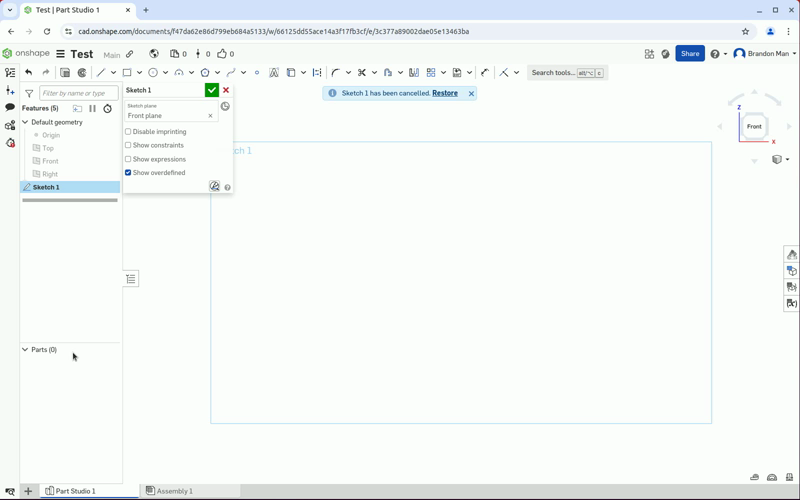
key(y)
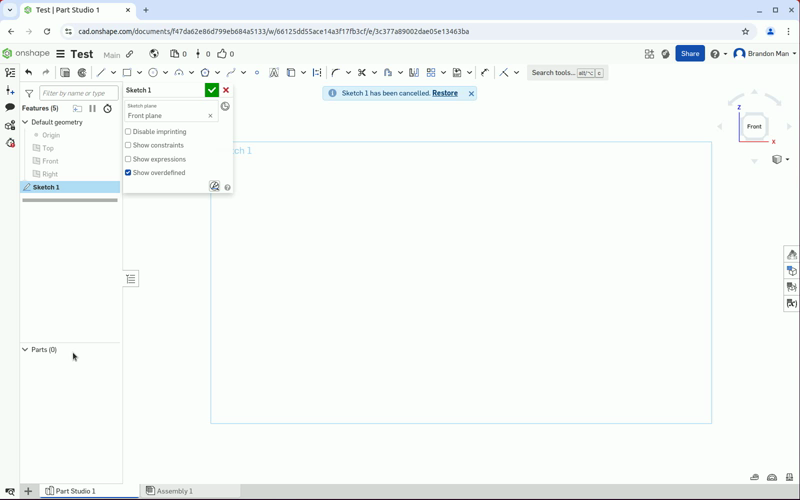
key(l)
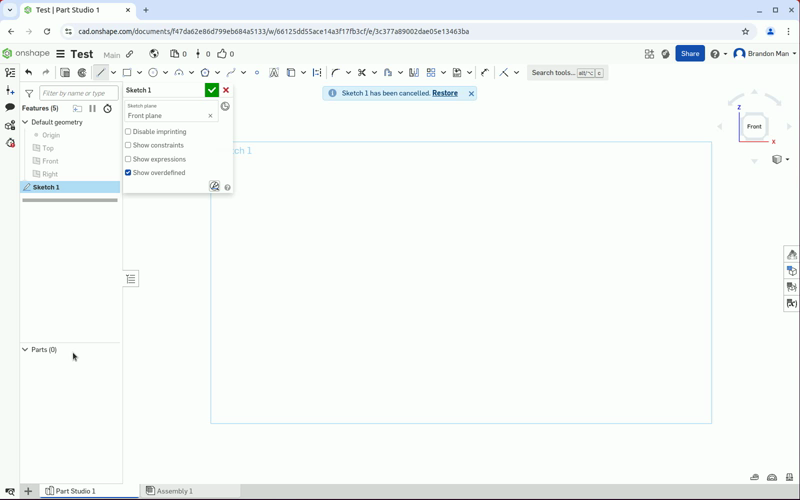
key_down(shift)
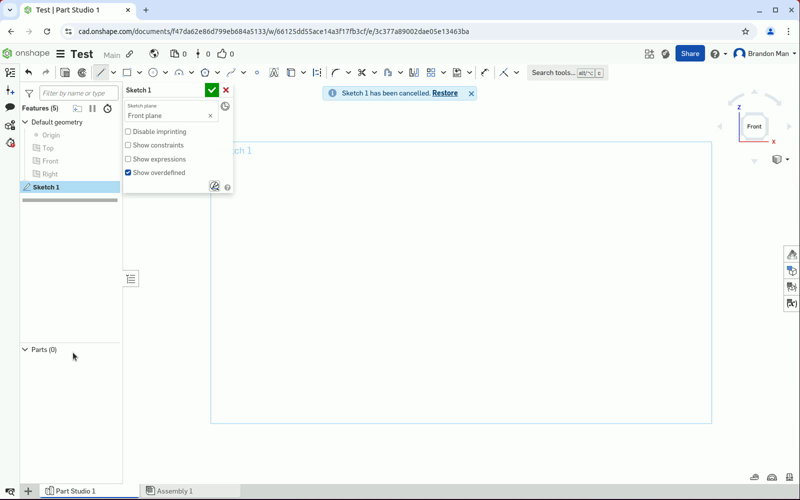
mouse_move(356, 282)
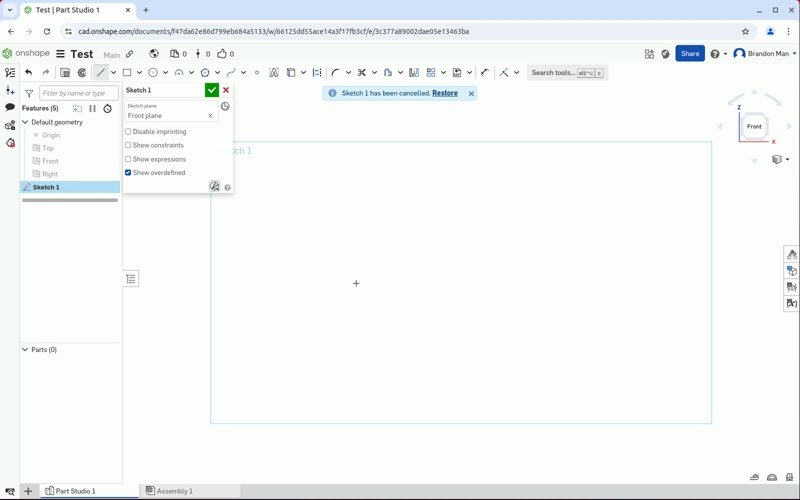
click(356, 282)
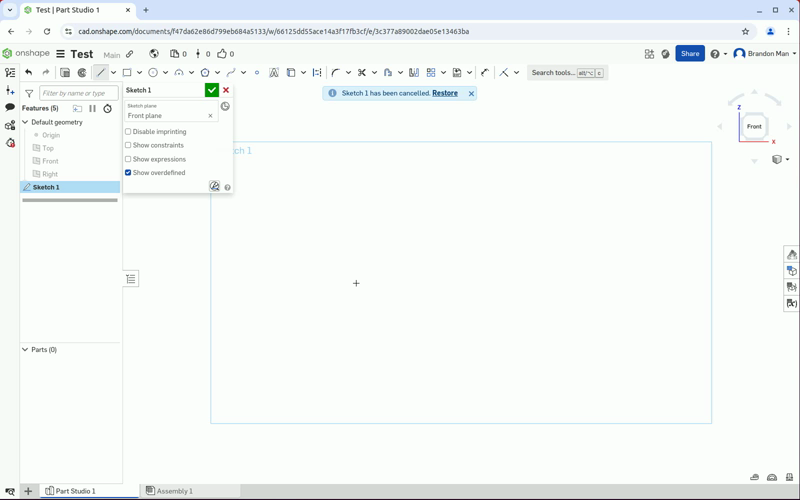
key_up(shift)
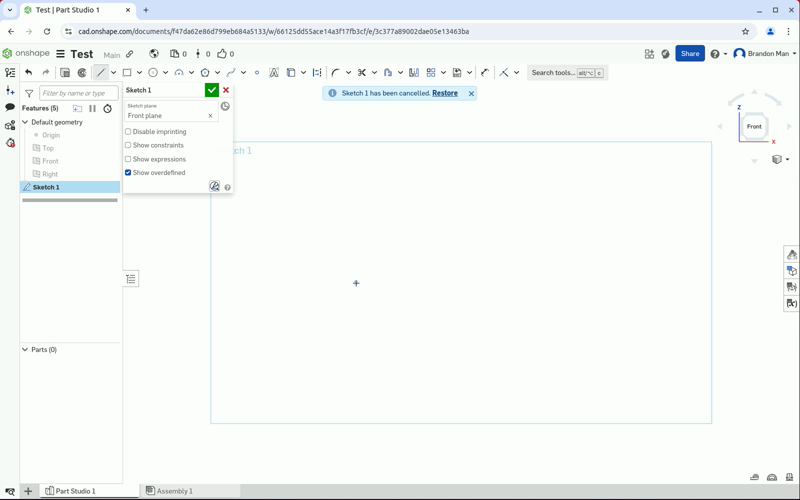
key_down(shift)
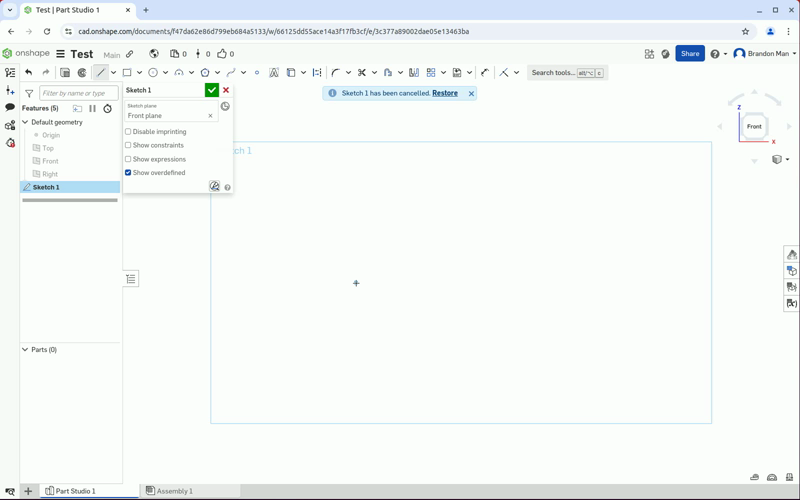
mouse_move(524, 282)
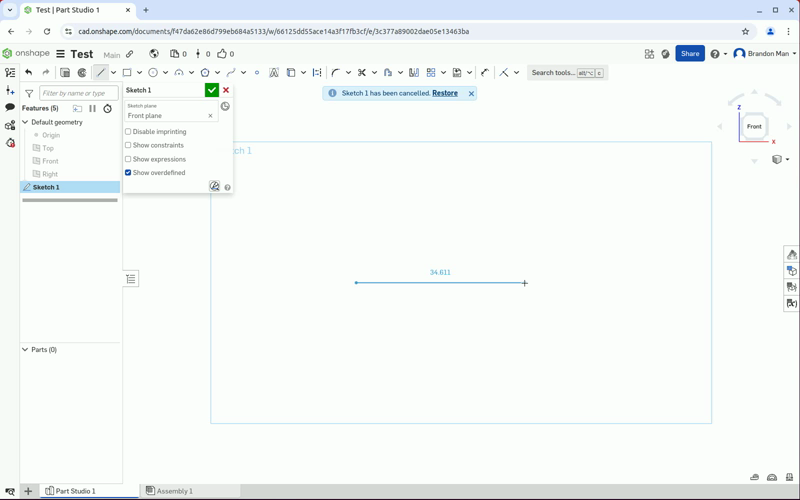
click(524, 282)
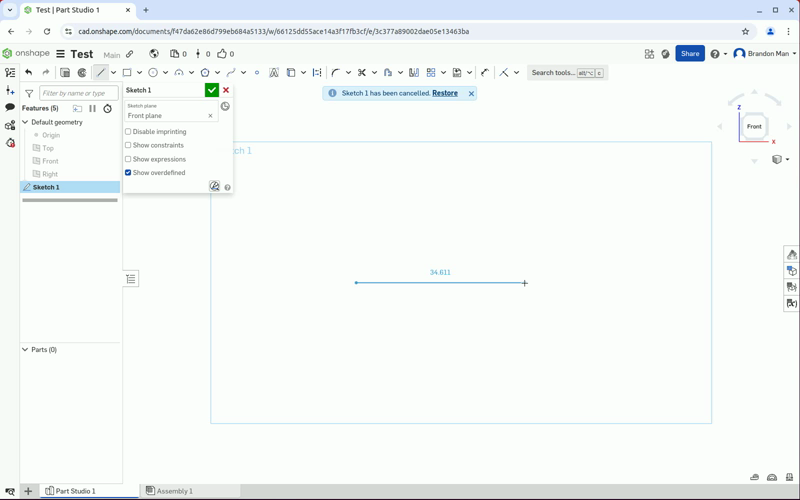
key_up(shift)
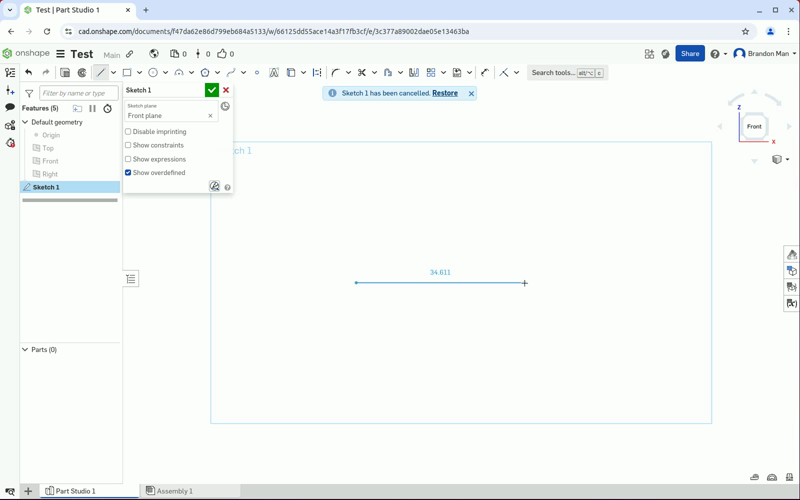
key_down(shift)
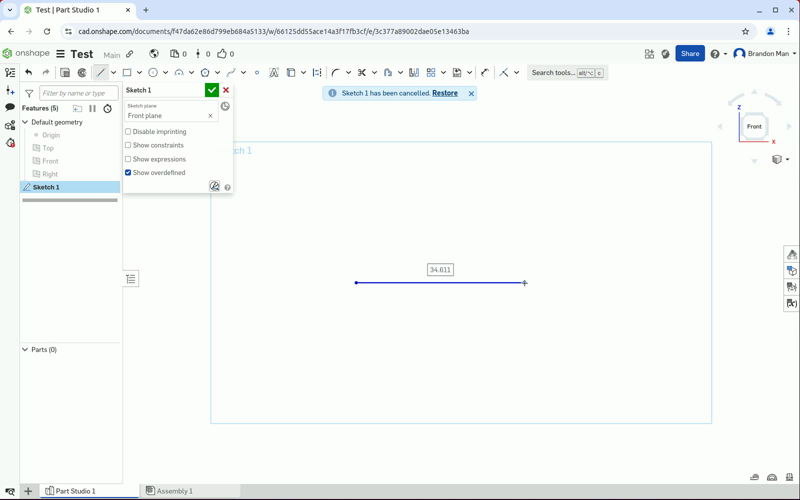
mouse_move(524, 171)
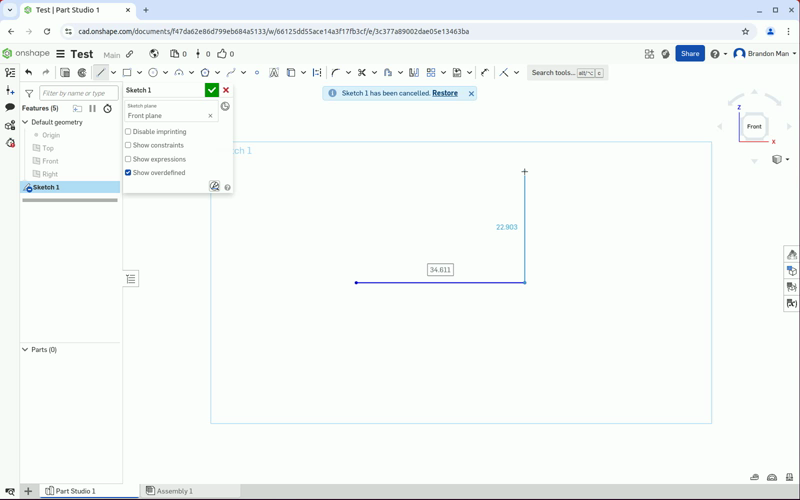
click(524, 171)
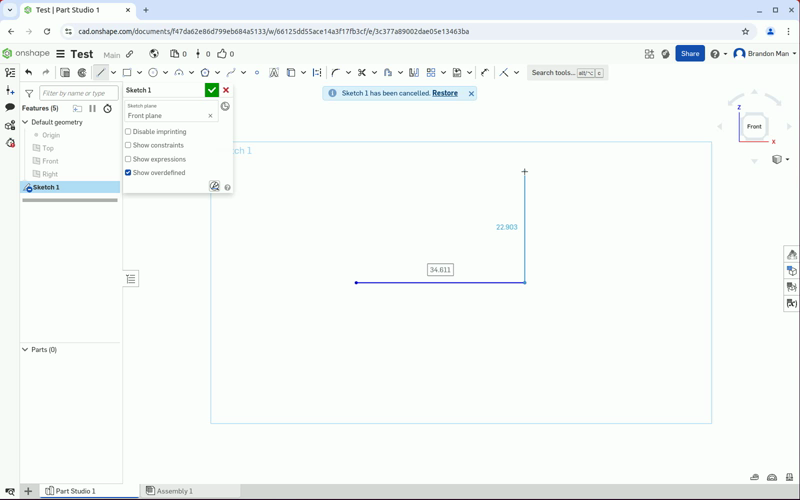
key_up(shift)
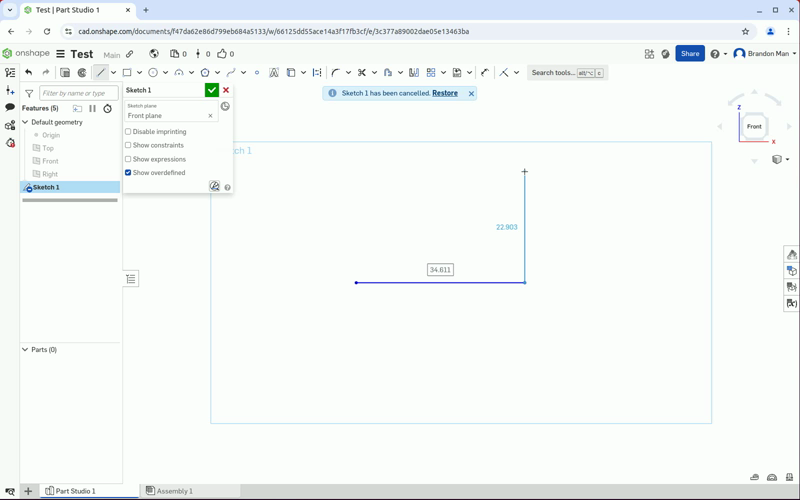
key_down(shift)
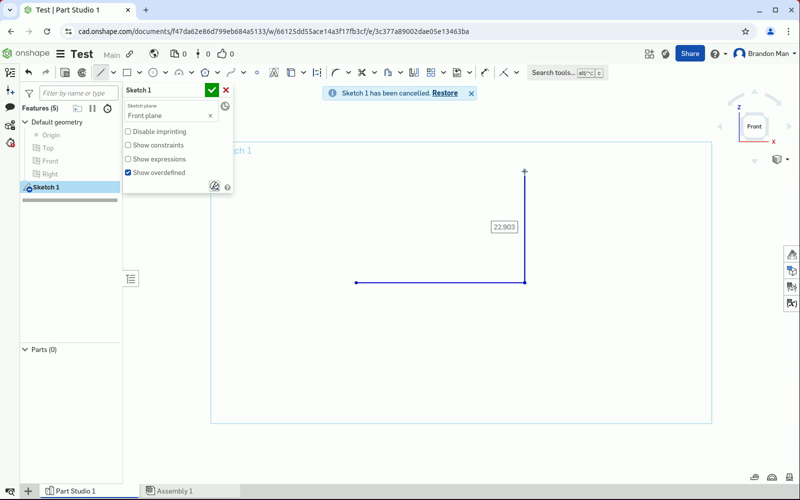
mouse_move(554, 171)
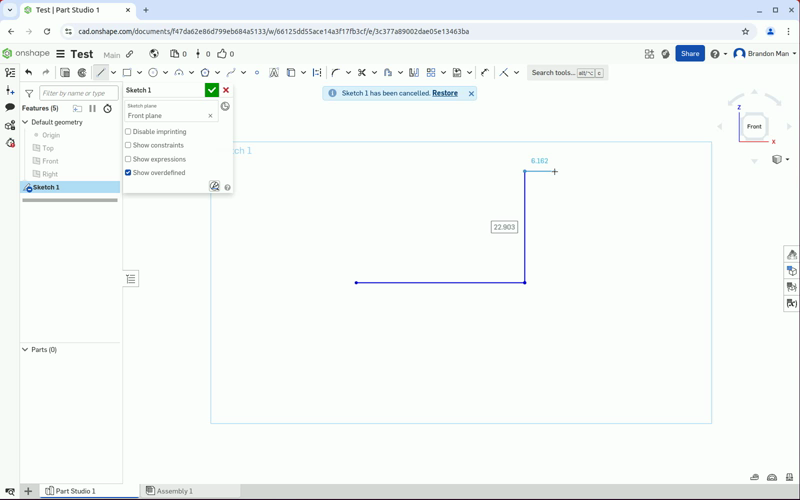
mouse_move(467, 171)
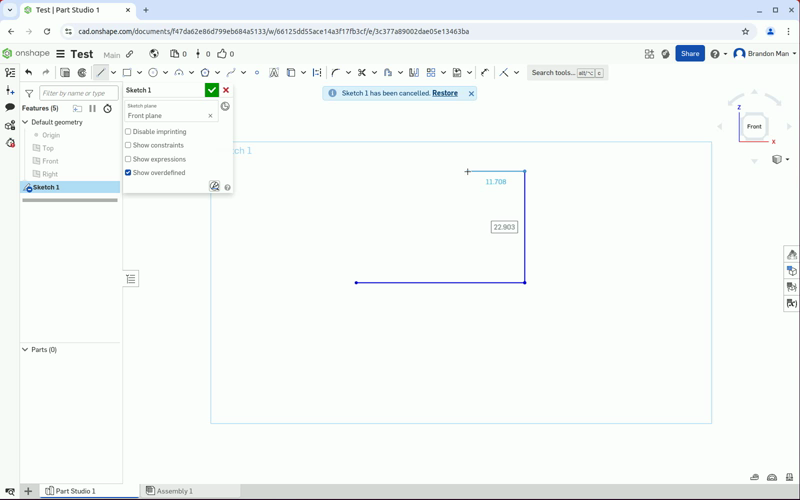
click(467, 171)
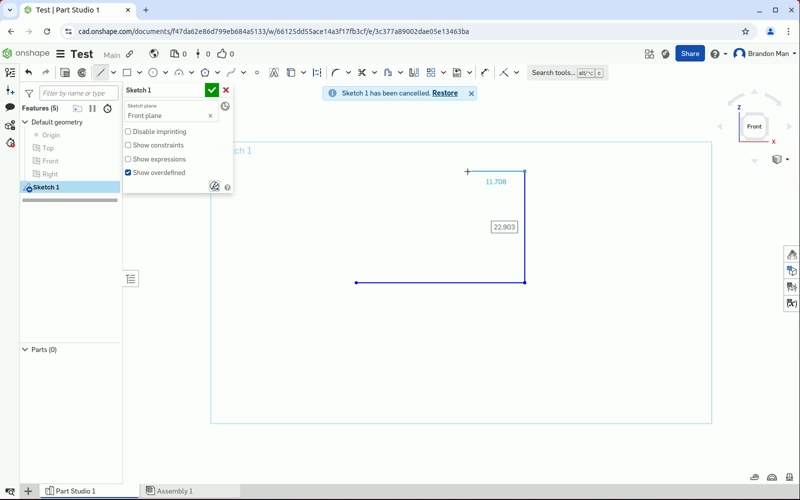
key_up(shift)
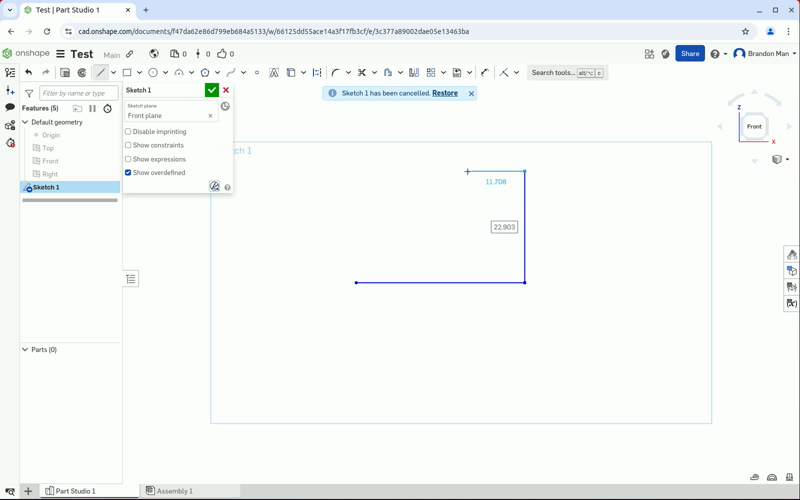
key_down(shift)
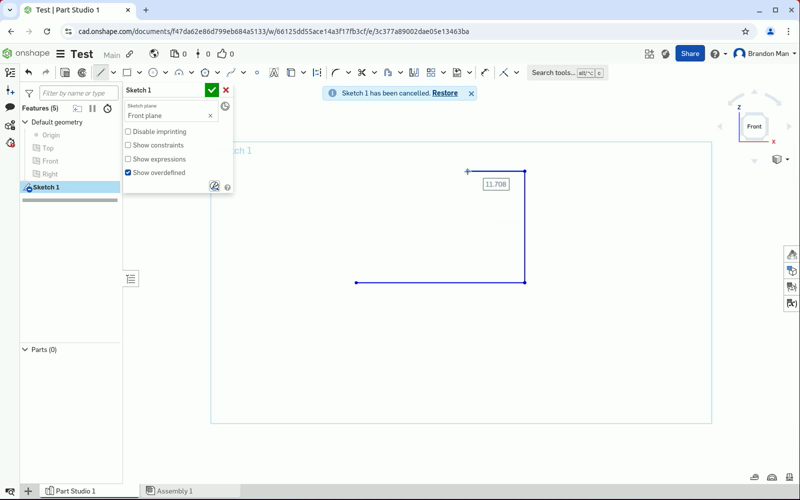
mouse_move(498, 171)
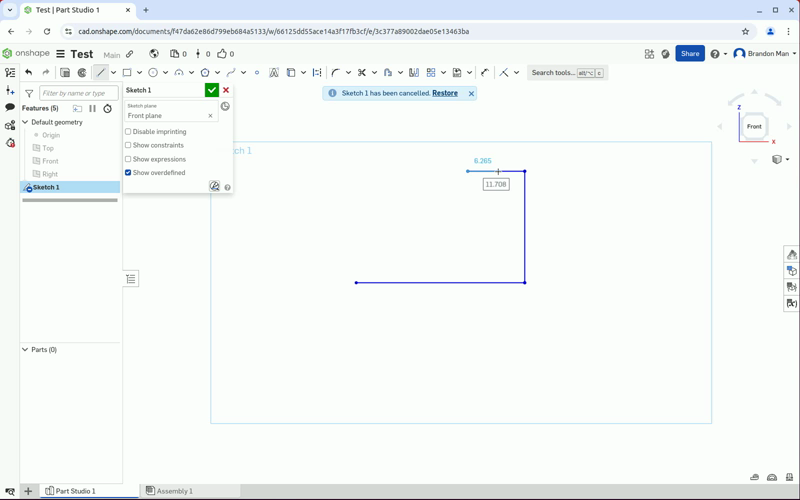
mouse_move(467, 226)
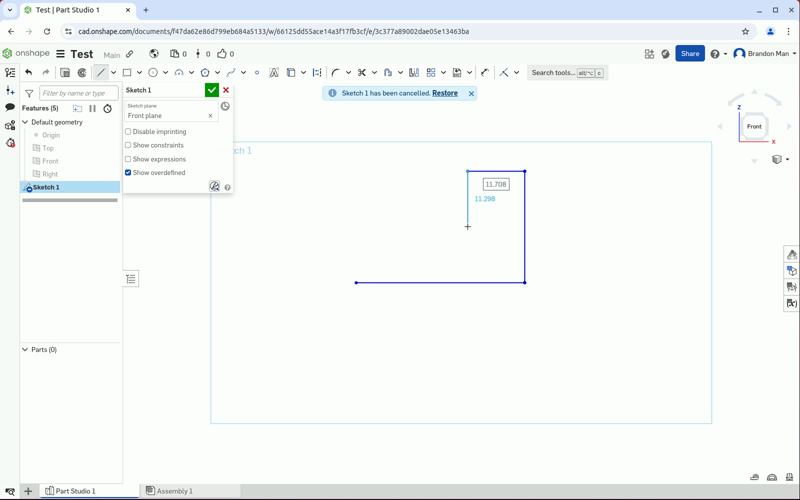
click(467, 226)
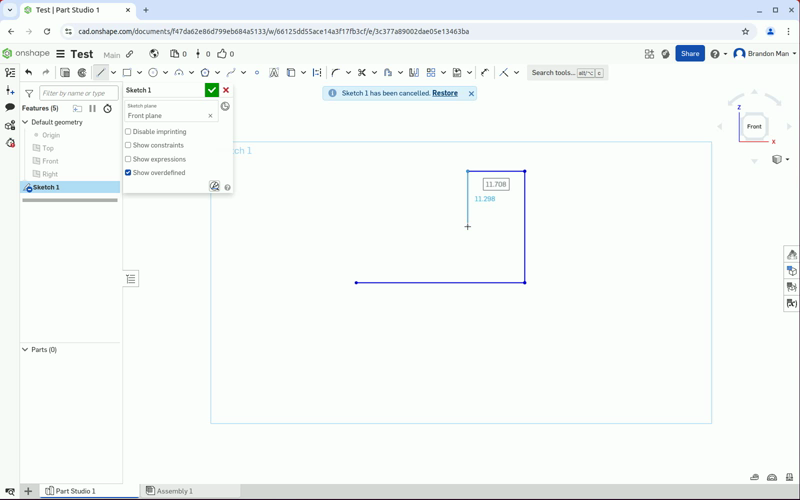
key_up(shift)
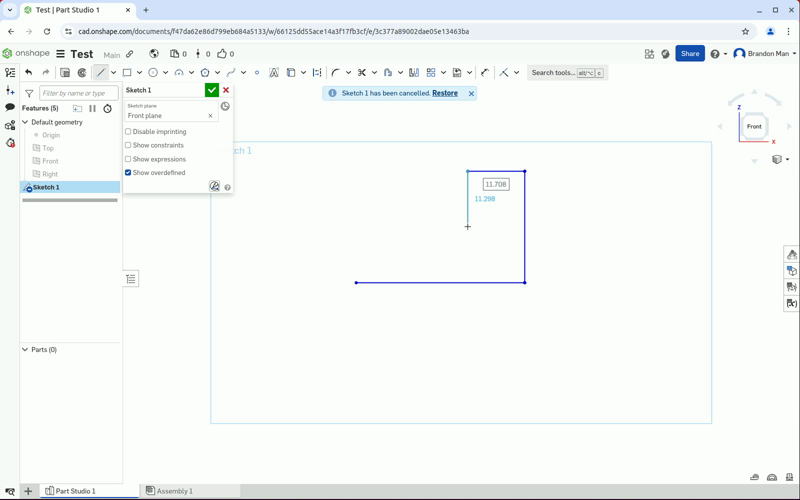
key_down(shift)
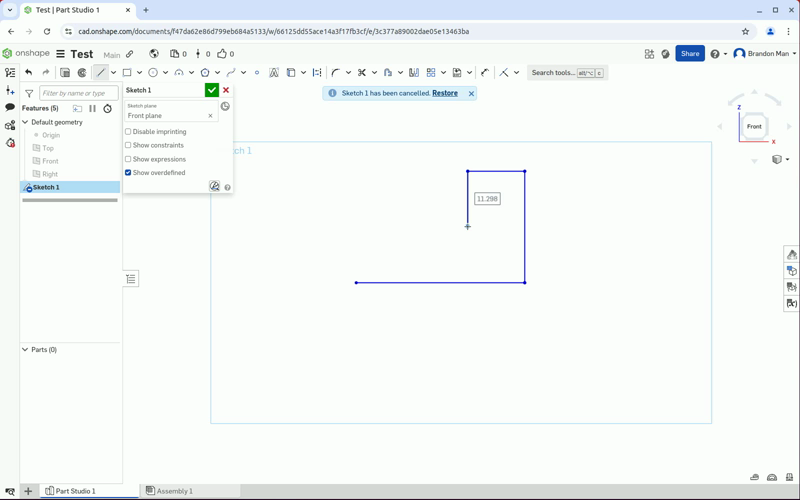
mouse_move(498, 226)
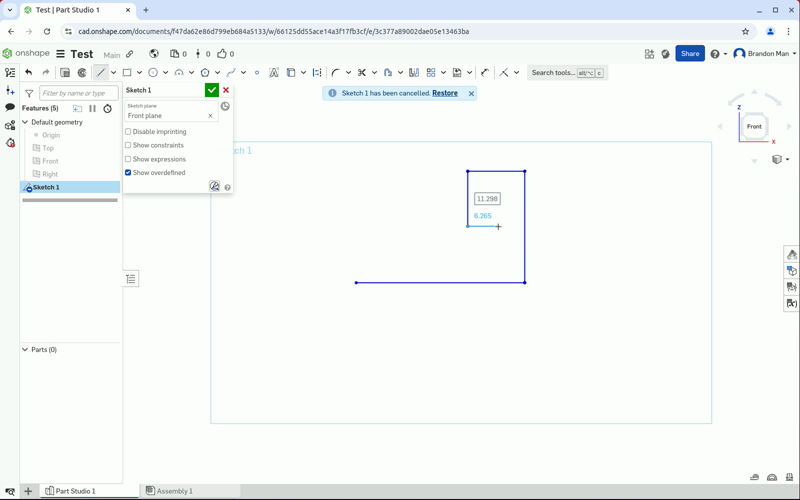
mouse_move(413, 226)
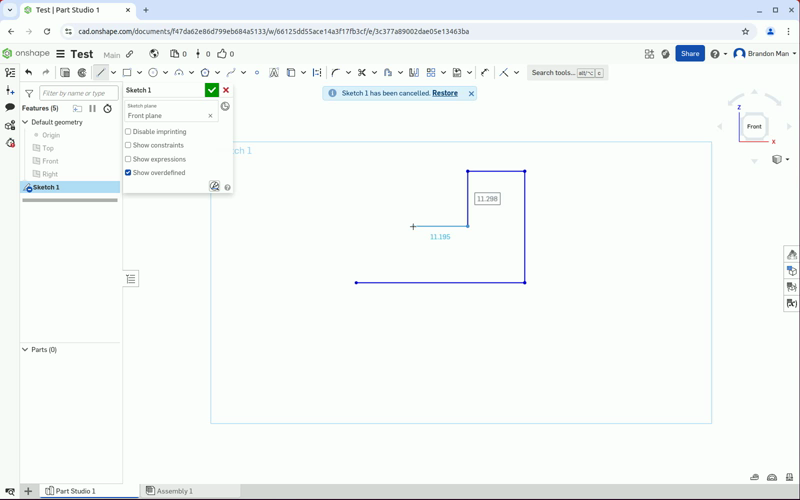
click(413, 226)
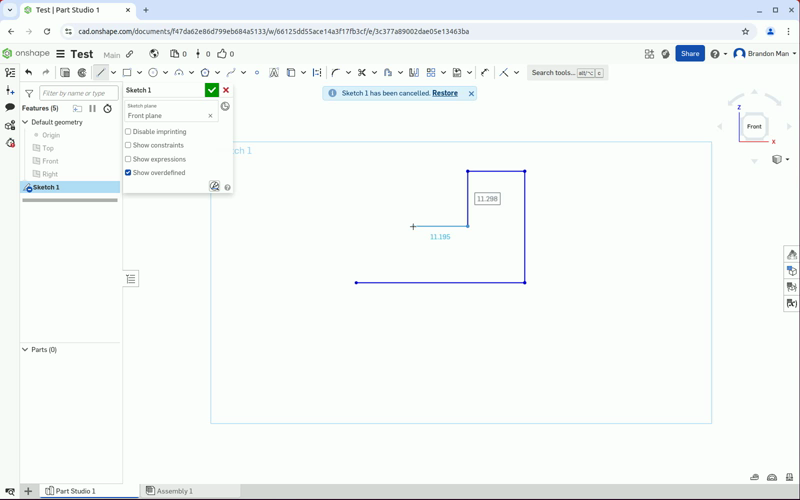
key_up(shift)
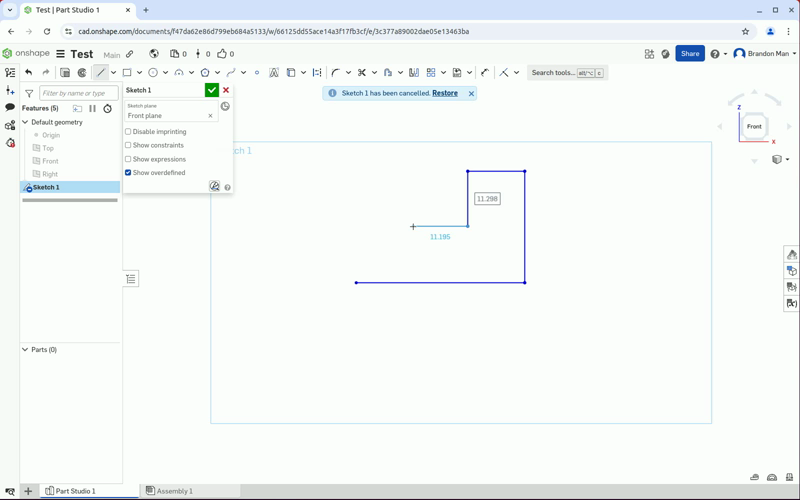
key_down(shift)
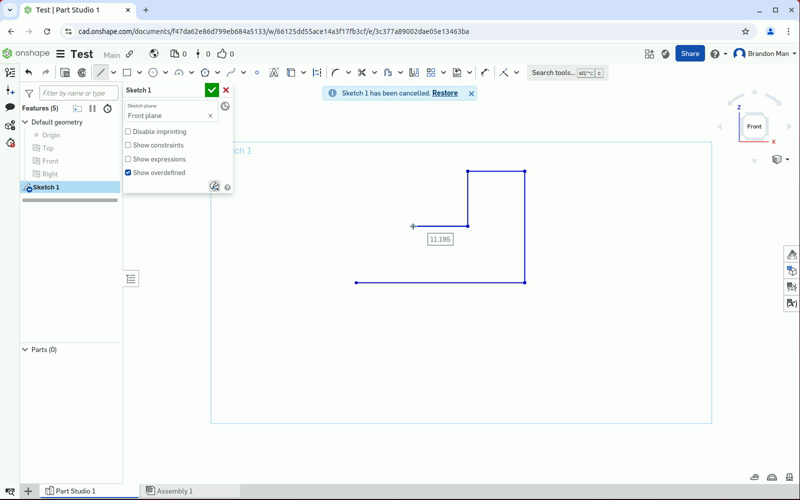
mouse_move(443, 226)
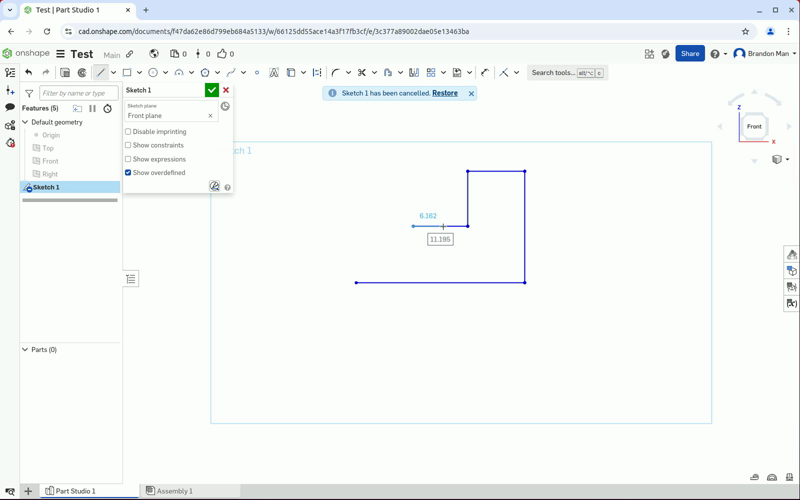
mouse_move(413, 171)
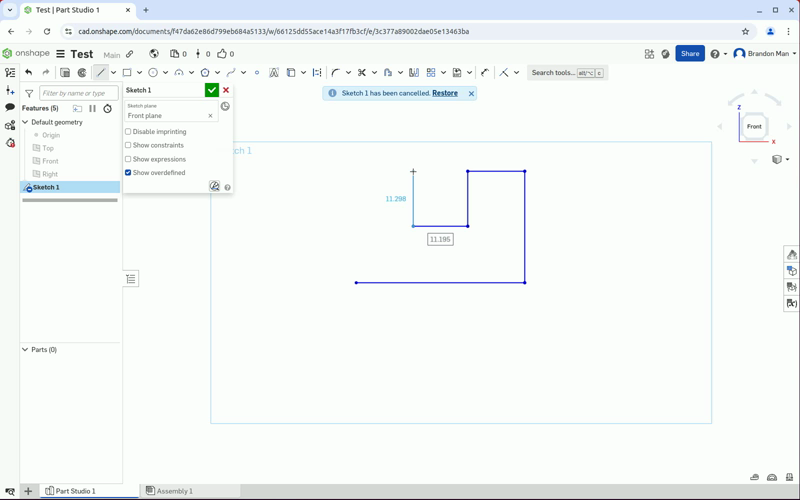
click(413, 171)
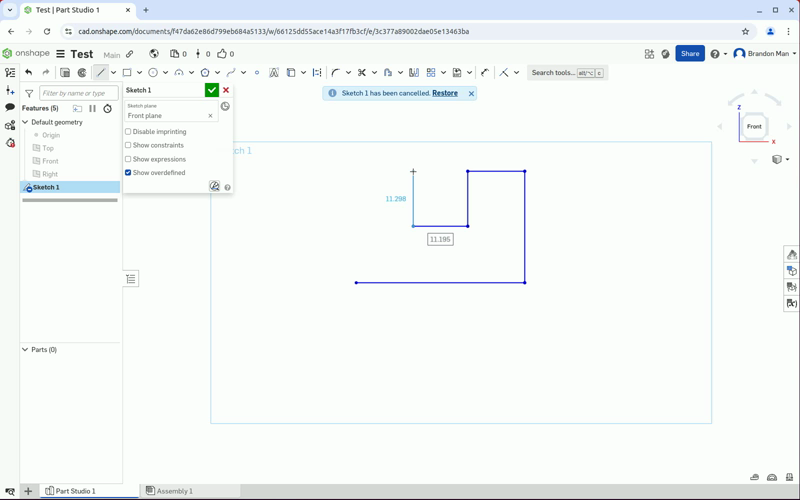
key_up(shift)
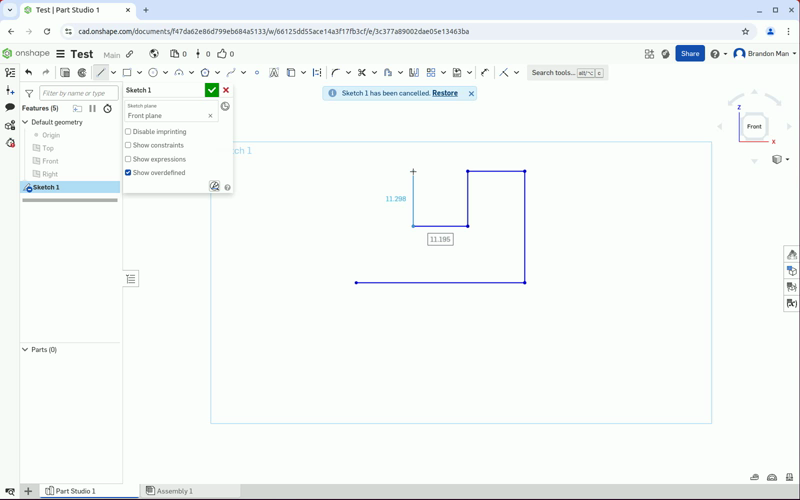
key_down(shift)
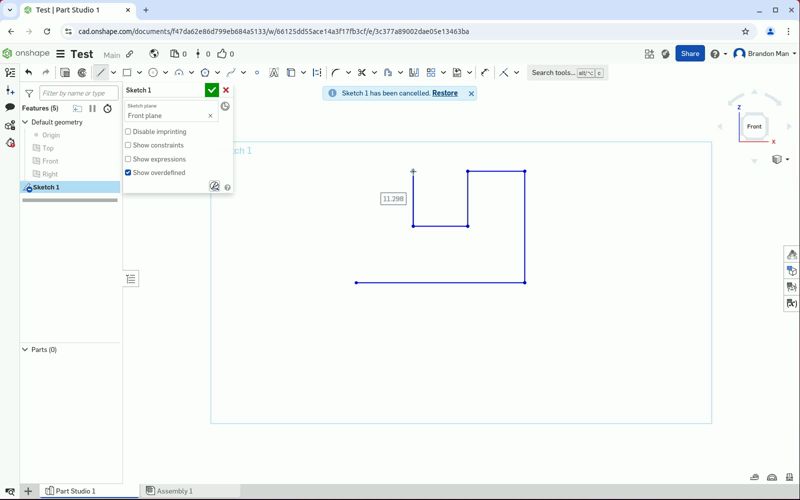
mouse_move(443, 171)
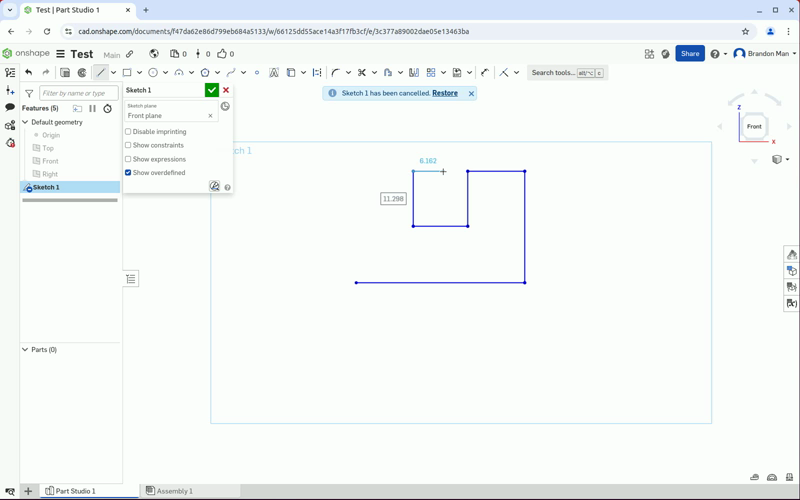
mouse_move(356, 171)
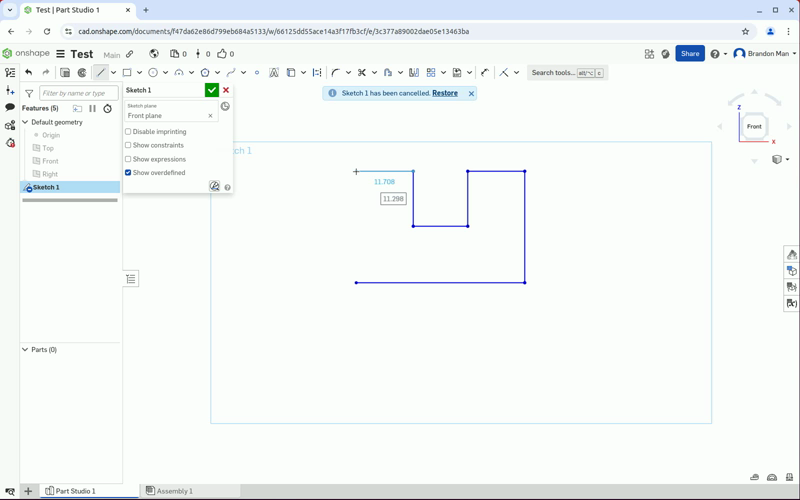
click(356, 171)
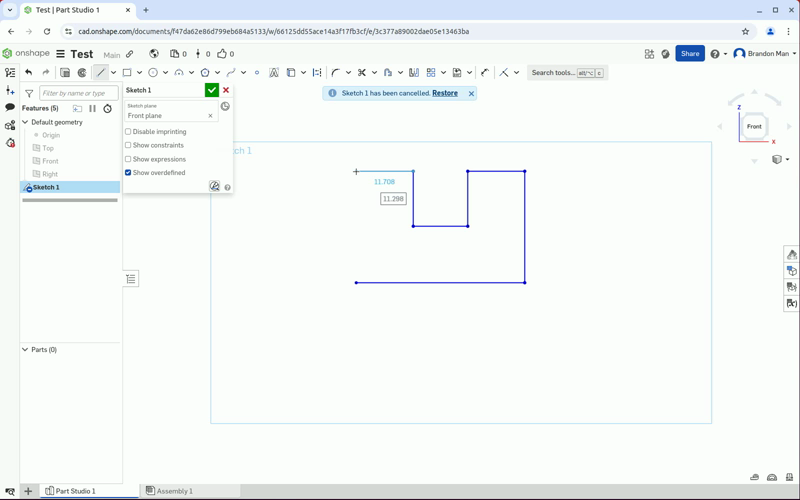
key_up(shift)
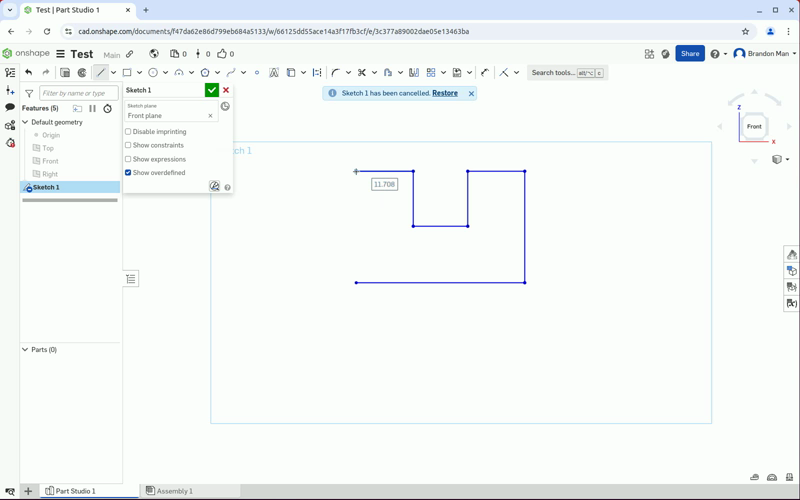
key_down(shift)
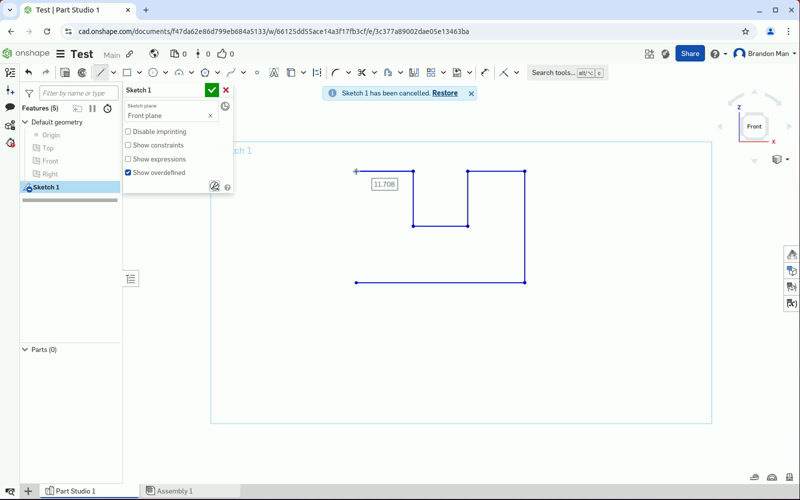
mouse_move(356, 282)
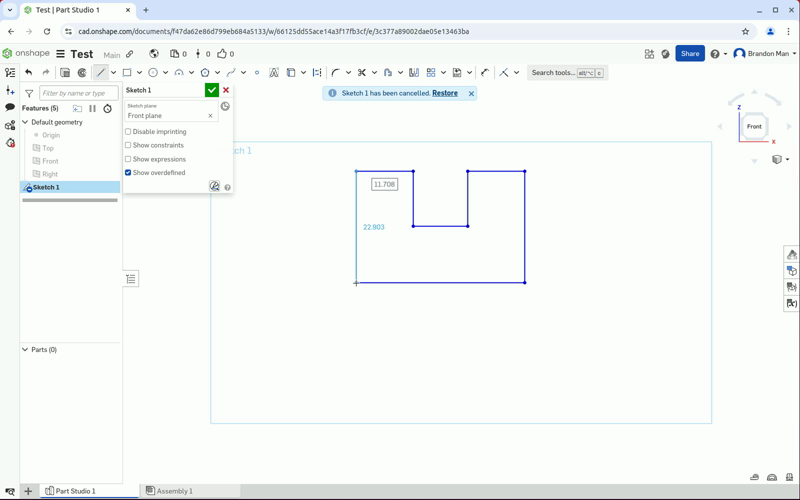
key_up(shift)
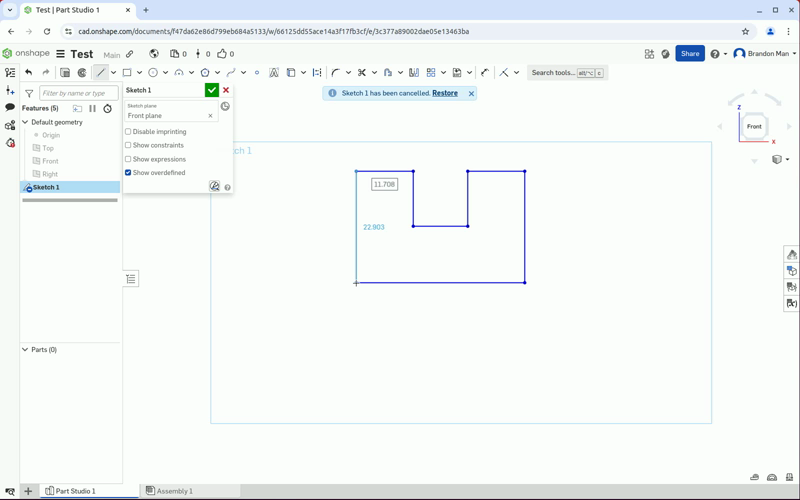
click(356, 282)
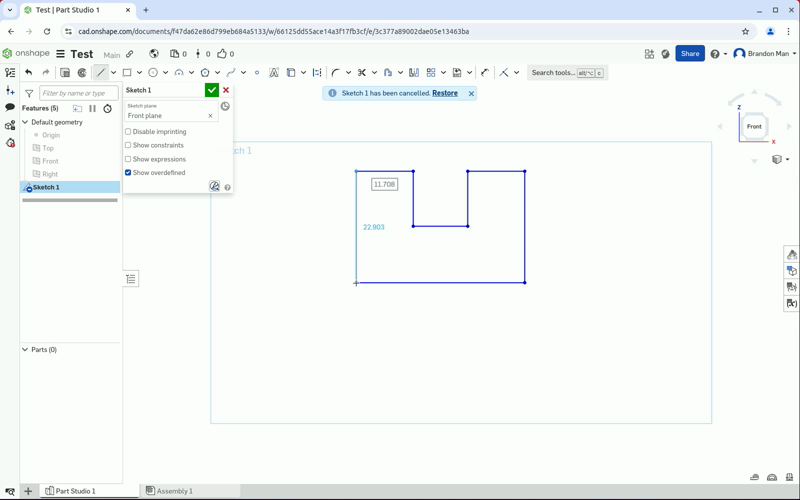
key(esc)
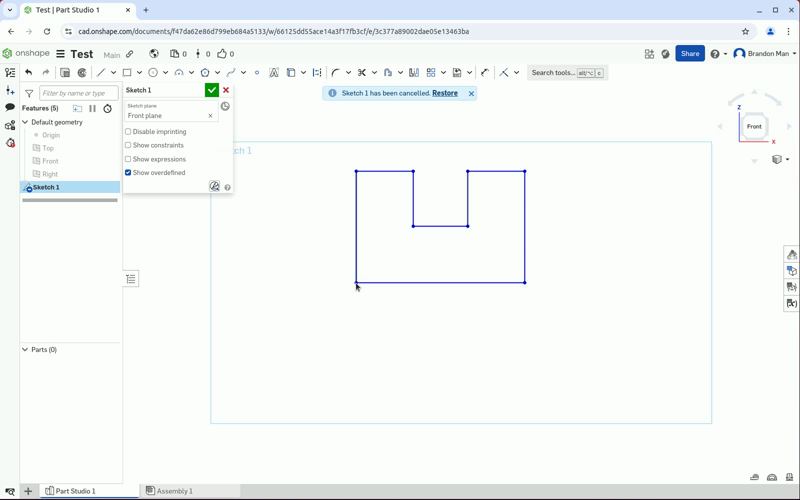
mouse_move(488, 243)
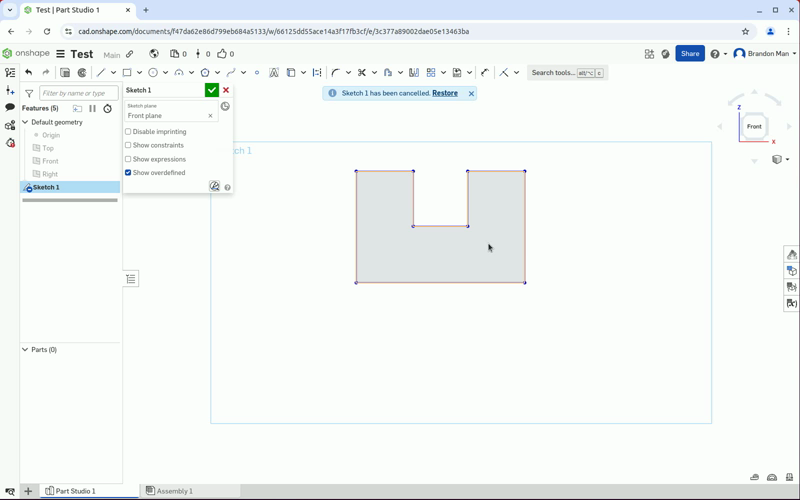
click(488, 243)
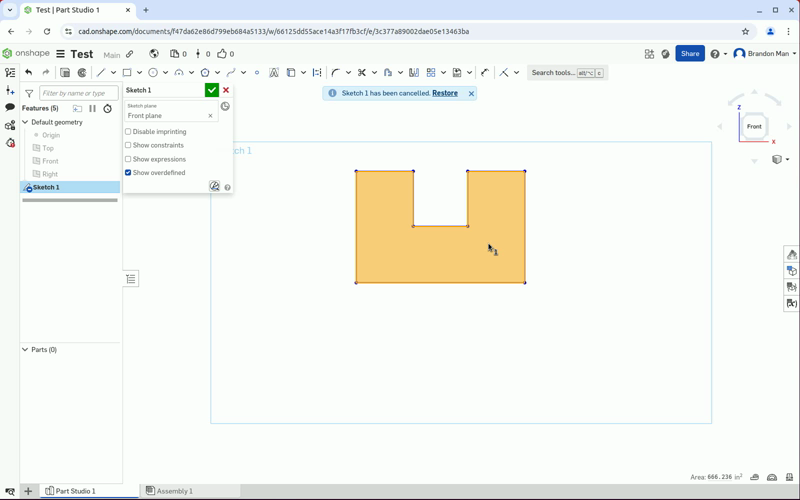
mouse_move(73, 352)
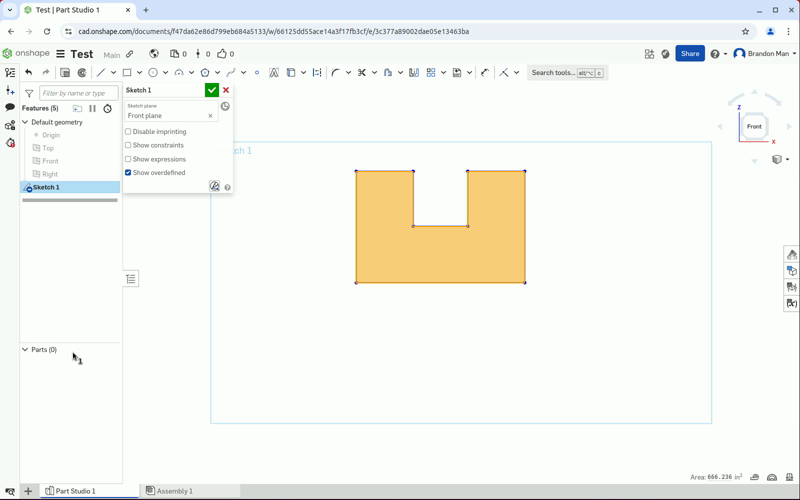
key(shift+y)
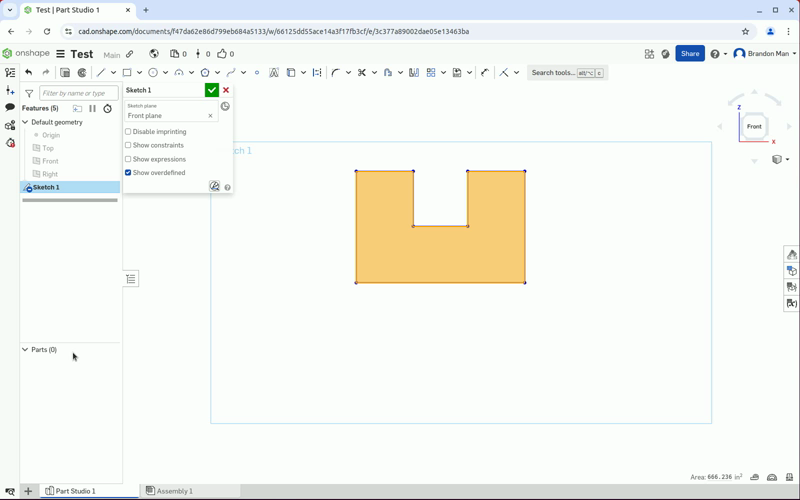
key(shift+e)
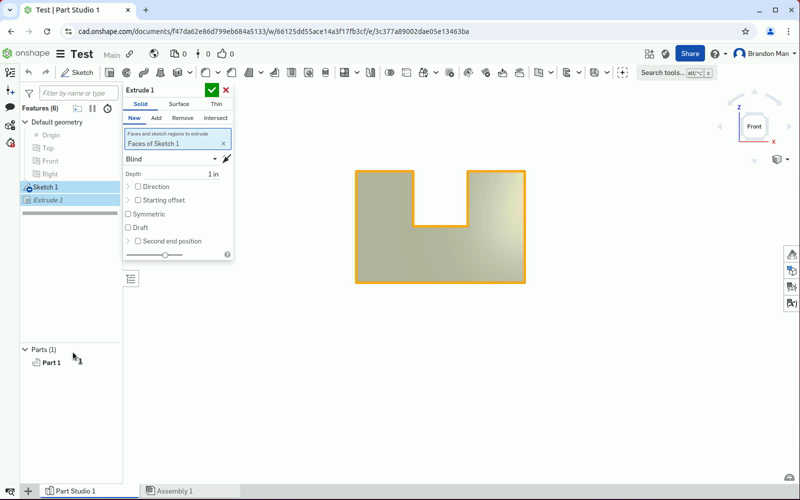
mouse_move(143, 106)
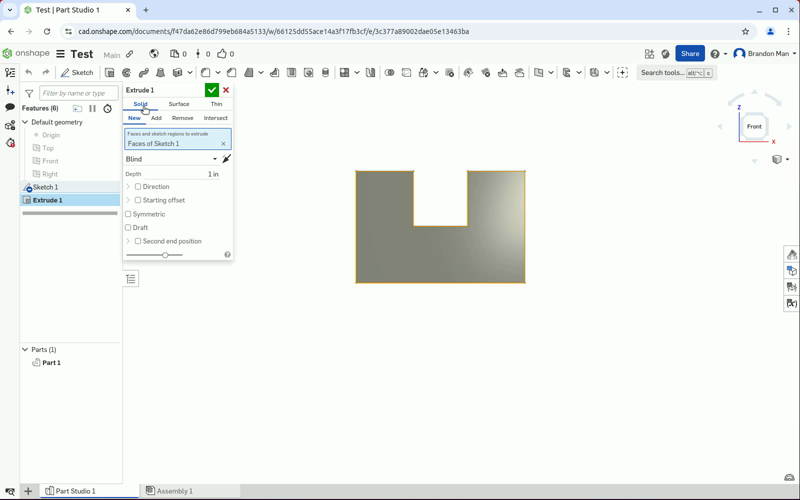
click(143, 106)
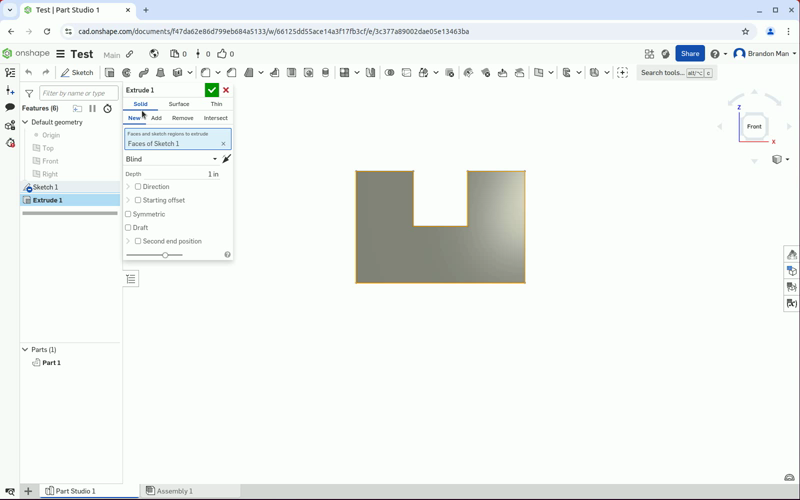
mouse_move(137, 120)
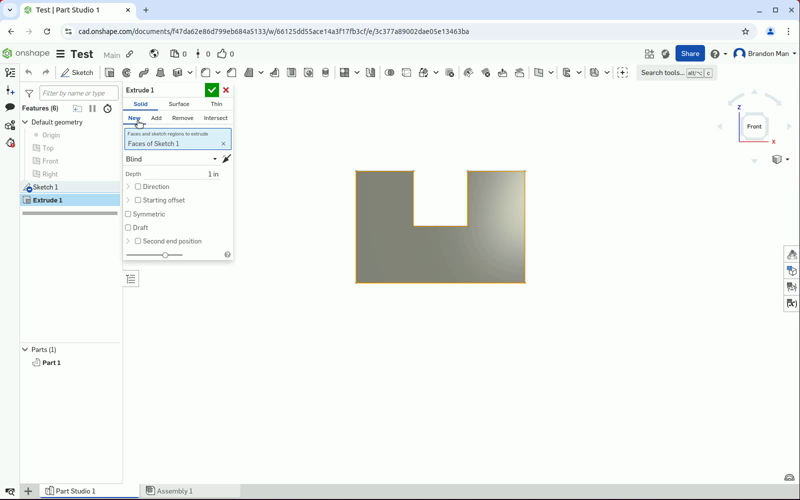
click(137, 120)
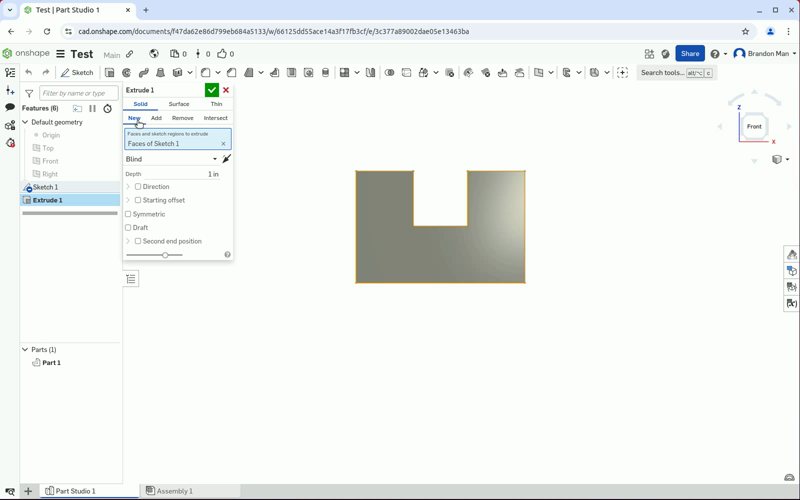
key(tab, 4)
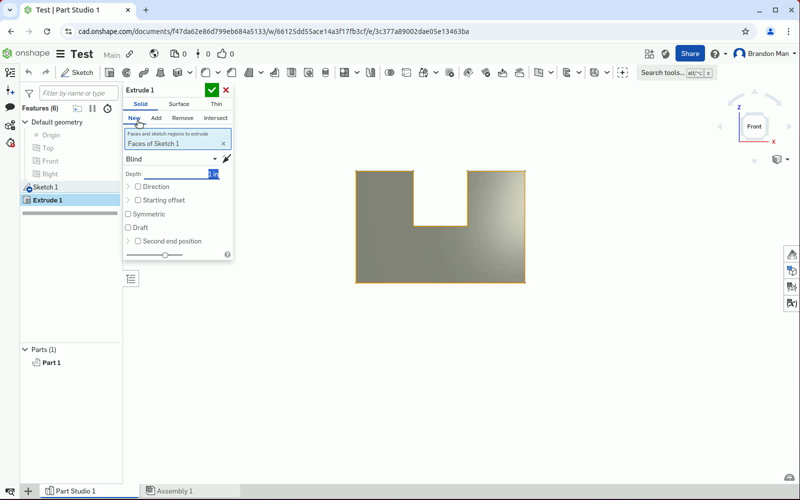
text(23.108)
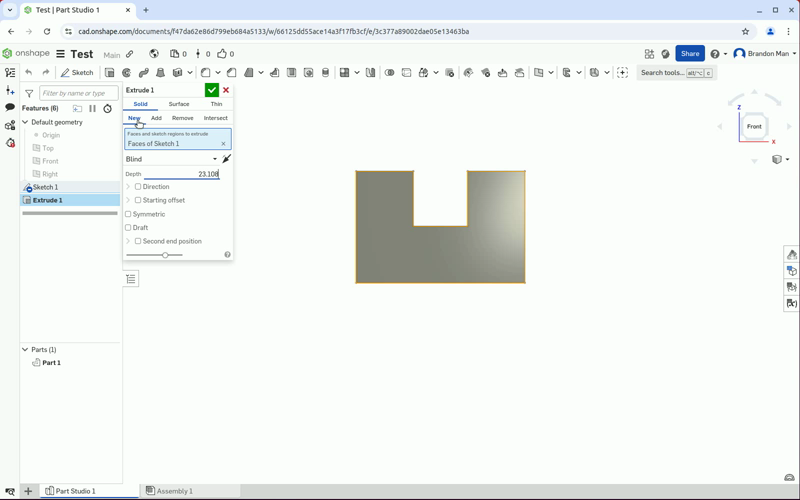
key(enter)
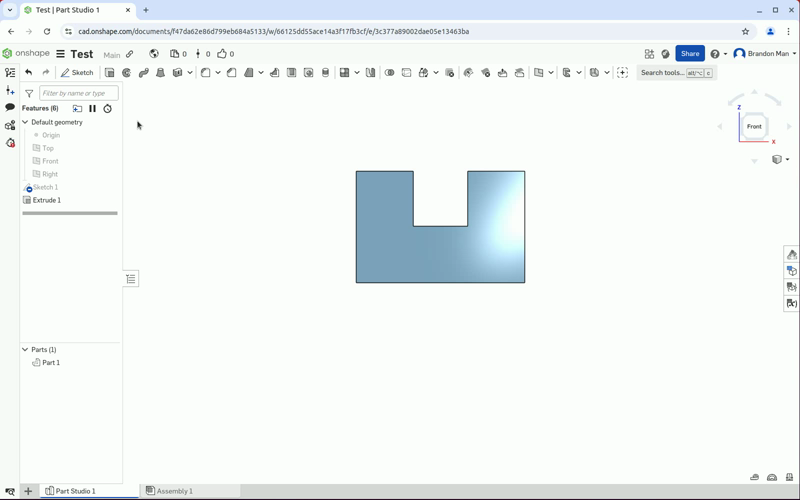
key(shift+h)
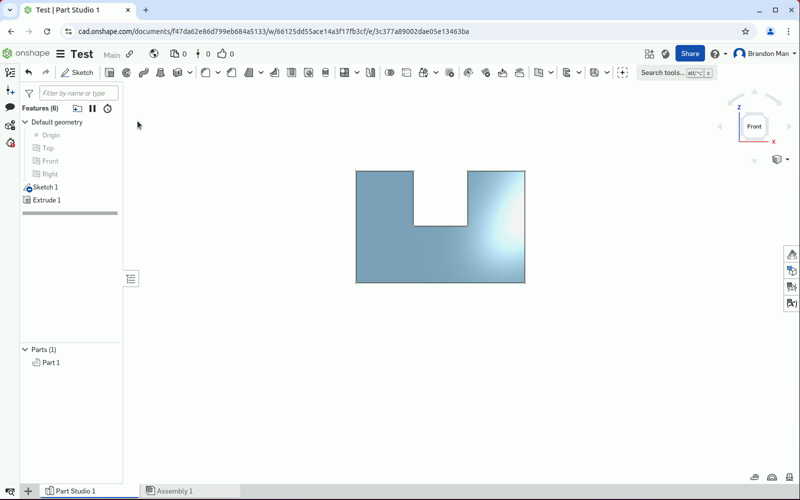
key(shift+h)
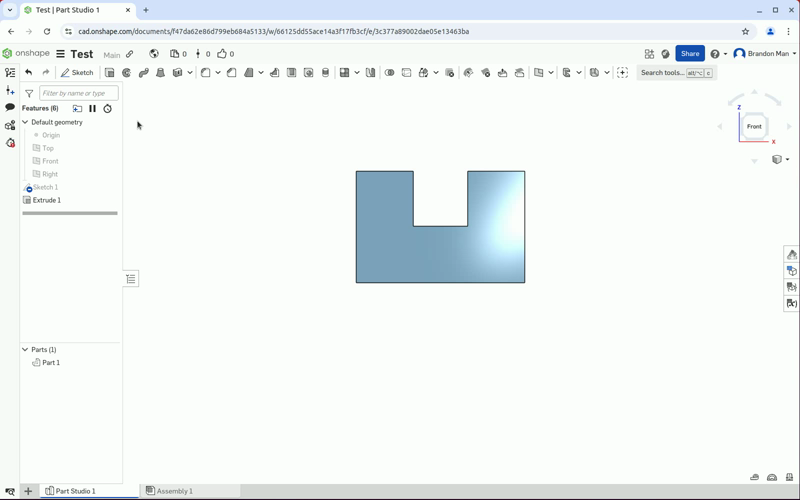
mouse_move(73, 189)
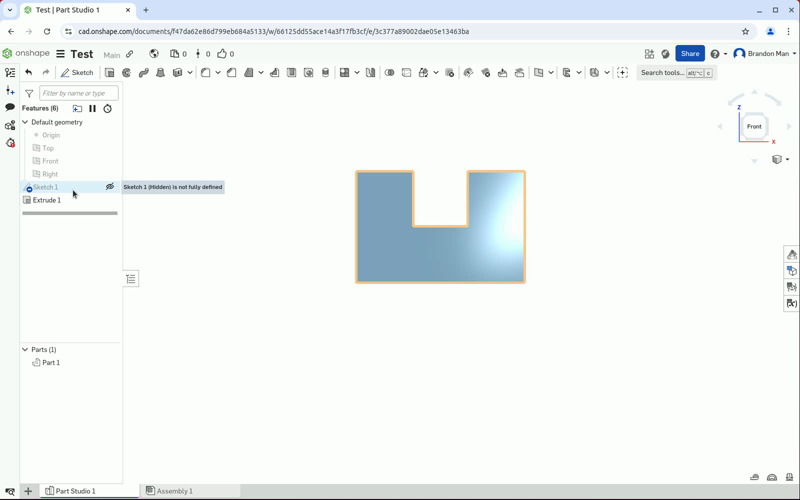
click(73, 189)
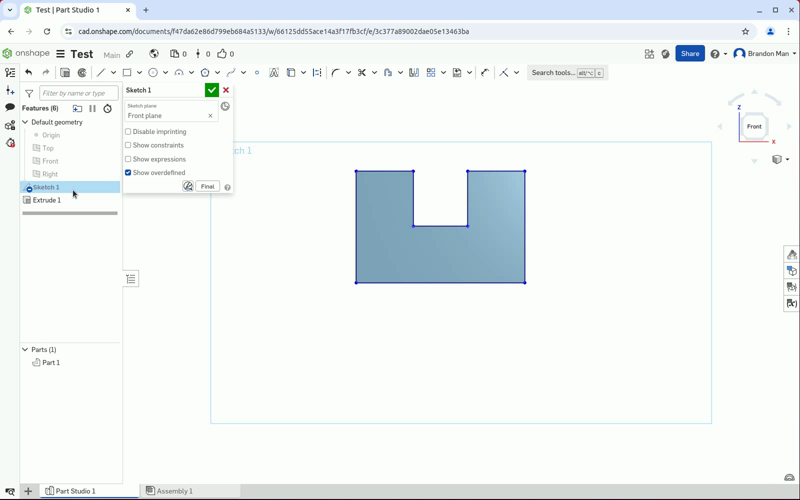
mouse_move(229, 92)
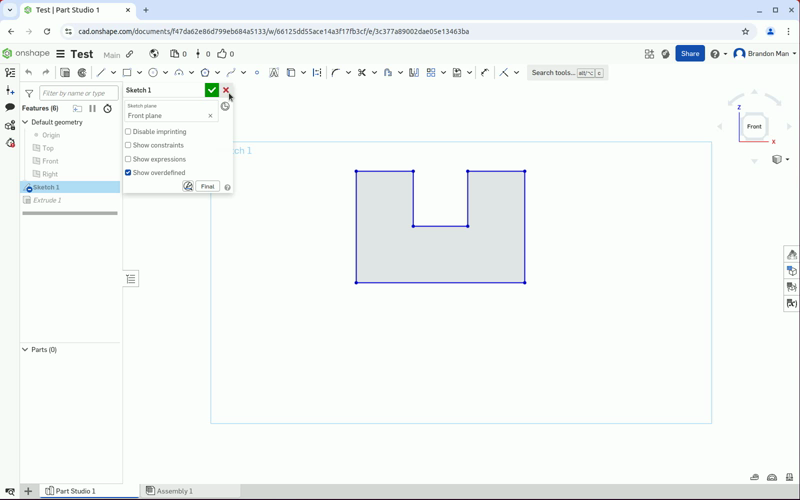
click(229, 92)
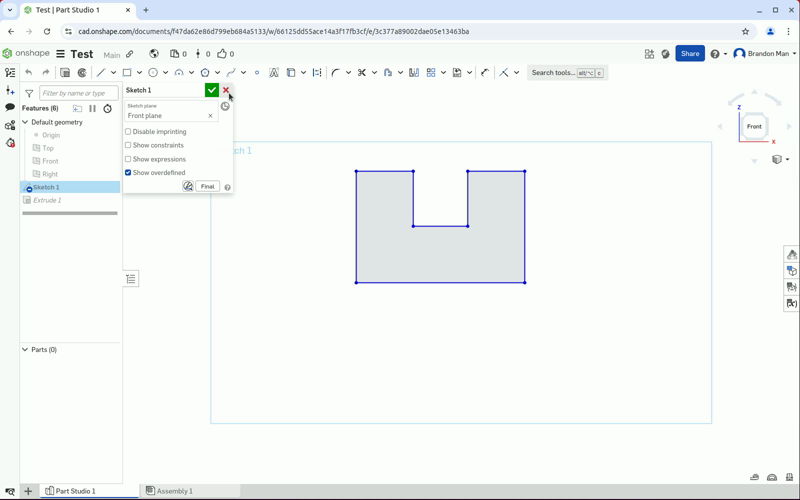
key(shift+s)
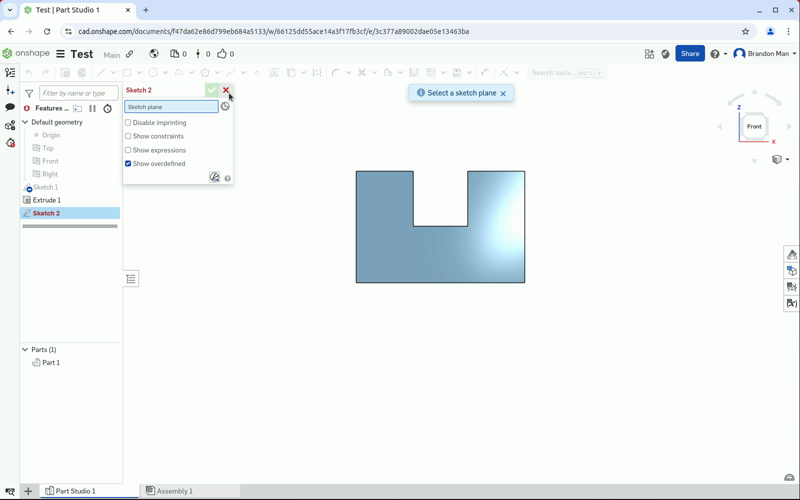
mouse_move(73, 163)
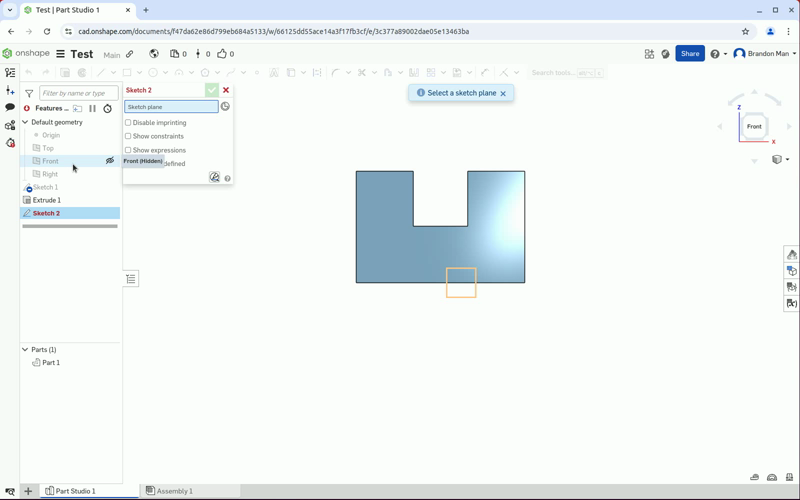
click(73, 163)
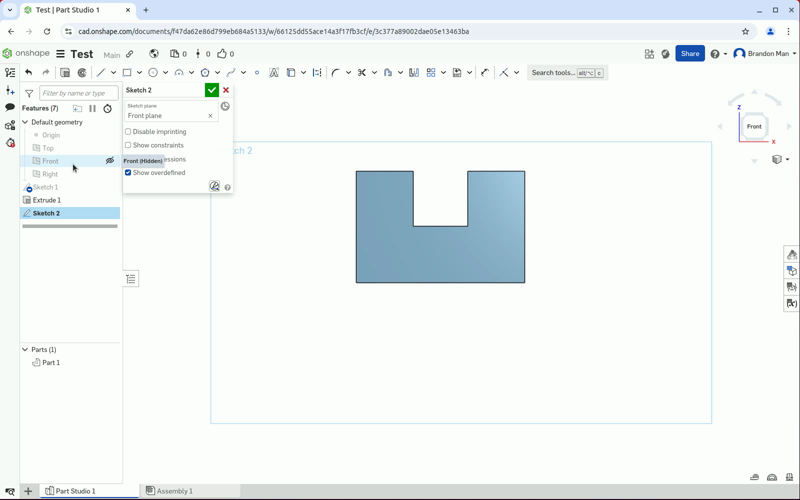
mouse_move(73, 352)
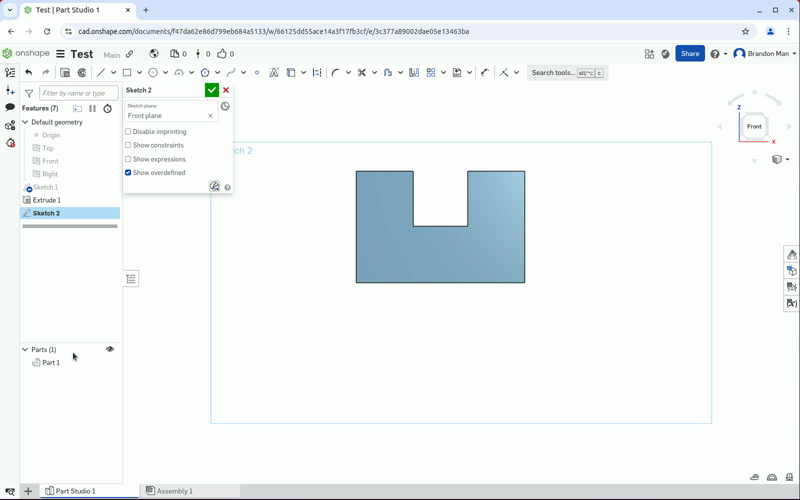
key(y)
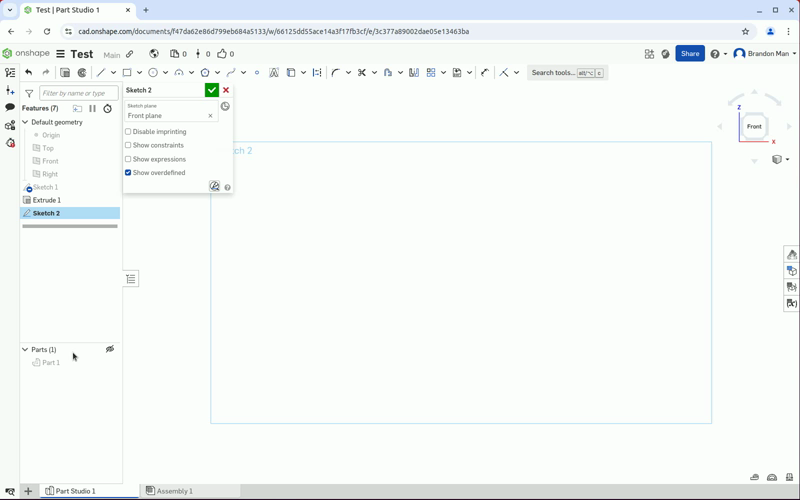
key(l)
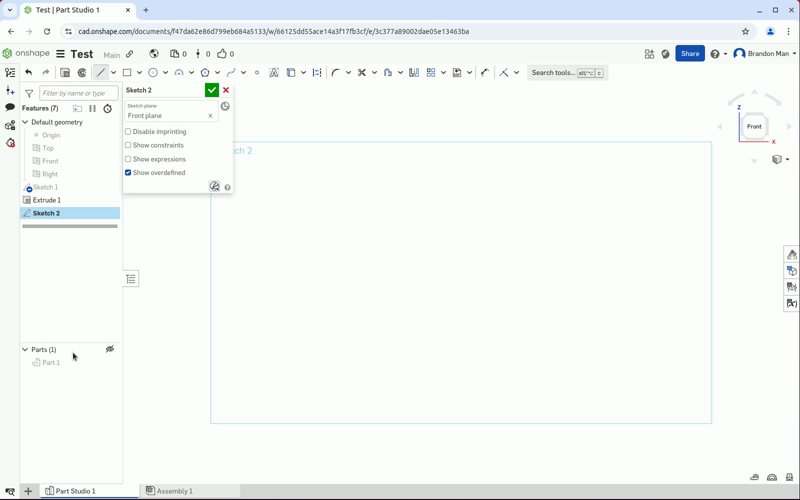
key_down(shift)
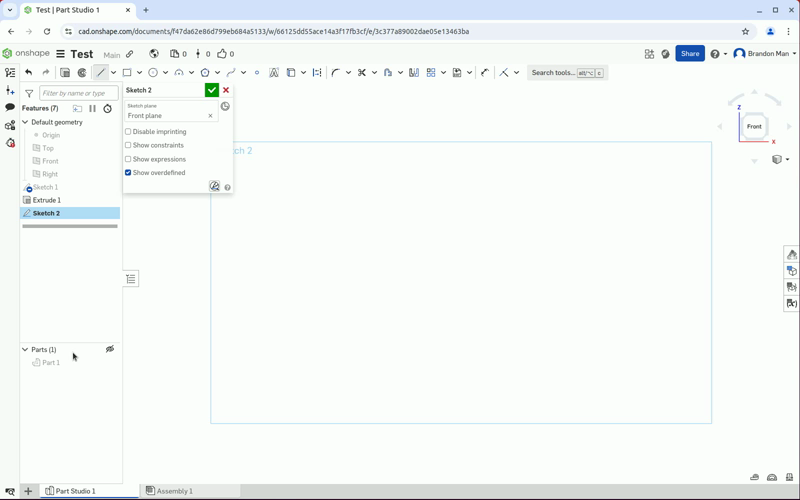
mouse_move(356, 282)
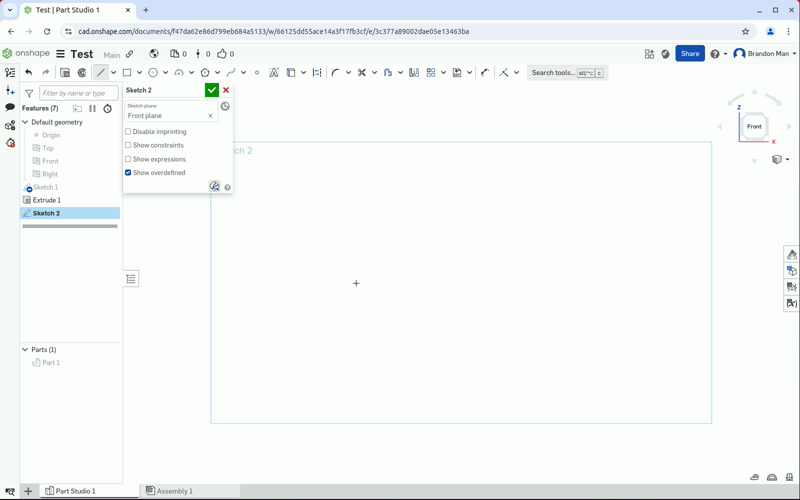
click(356, 282)
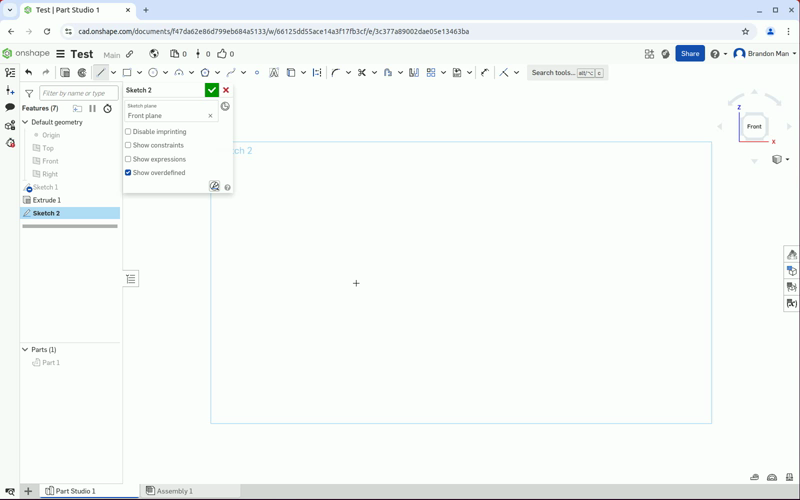
key_up(shift)
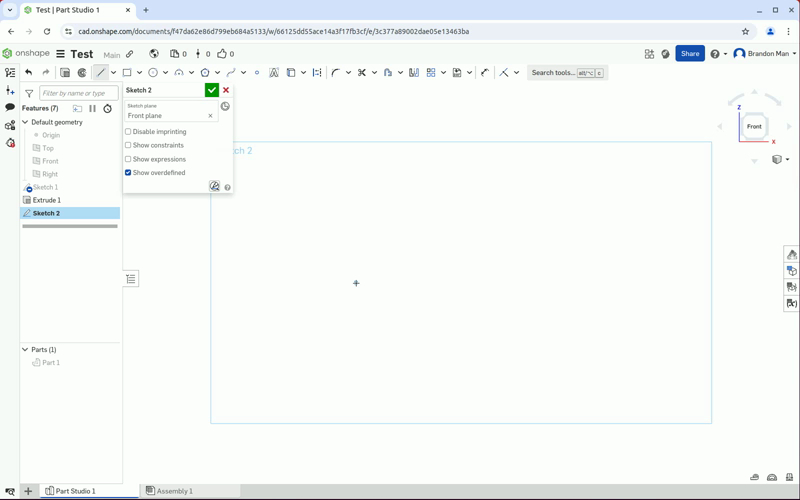
key_down(shift)
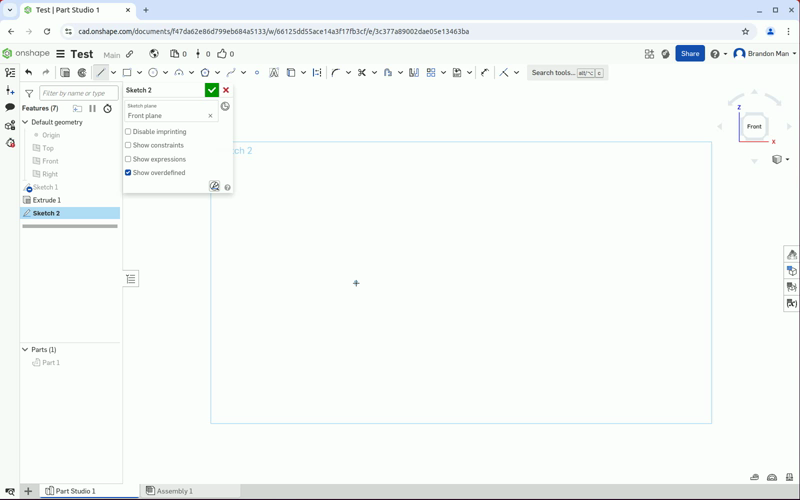
mouse_move(524, 282)
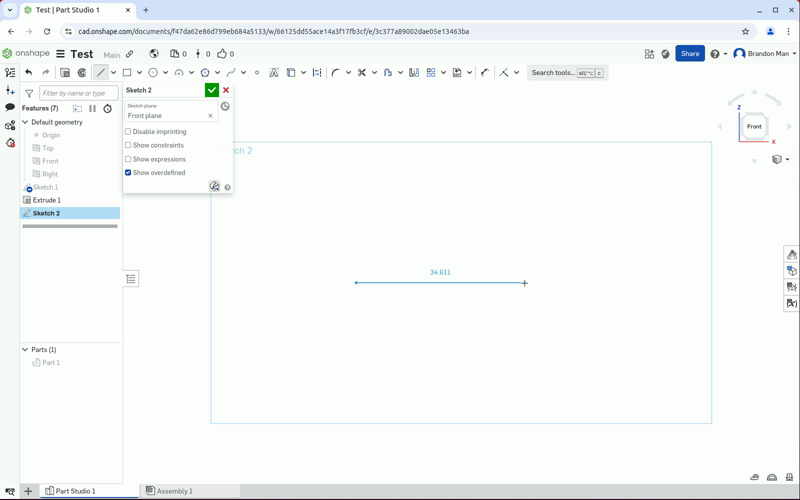
click(524, 282)
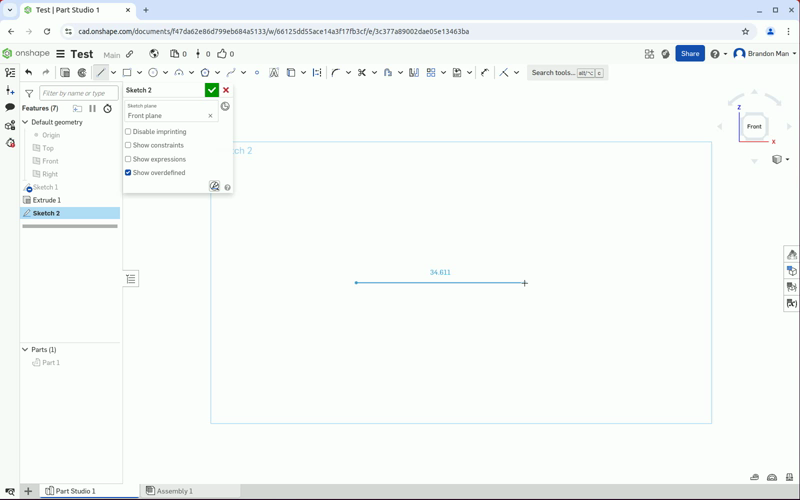
key_up(shift)
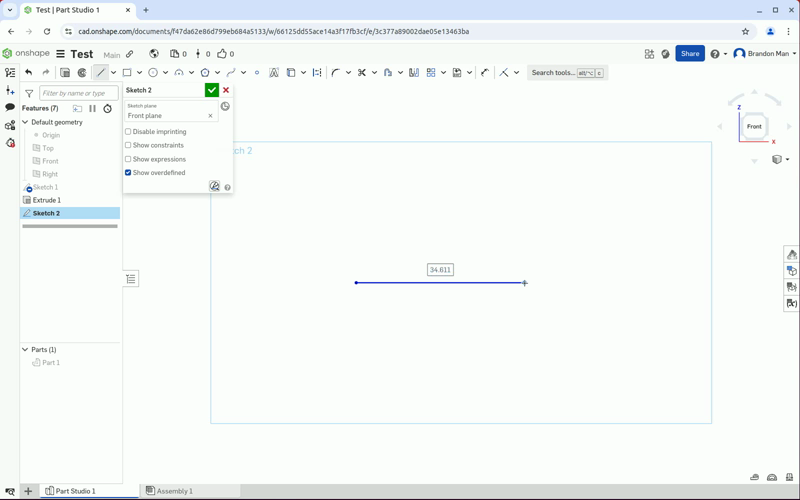
key_down(shift)
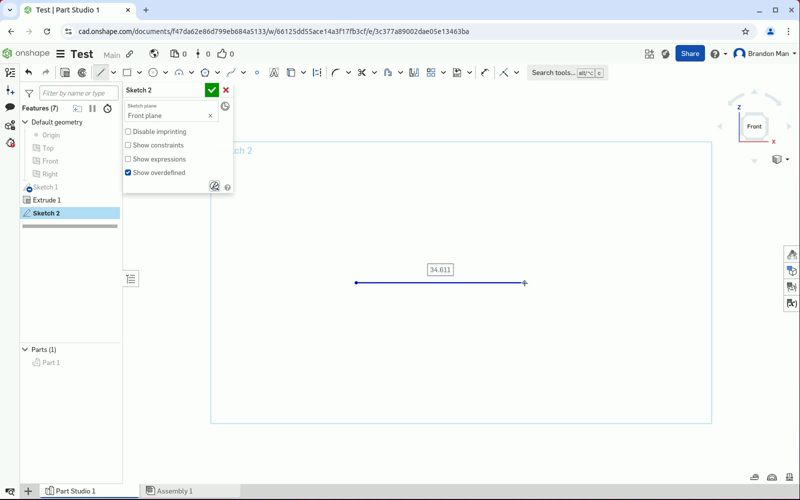
mouse_move(524, 171)
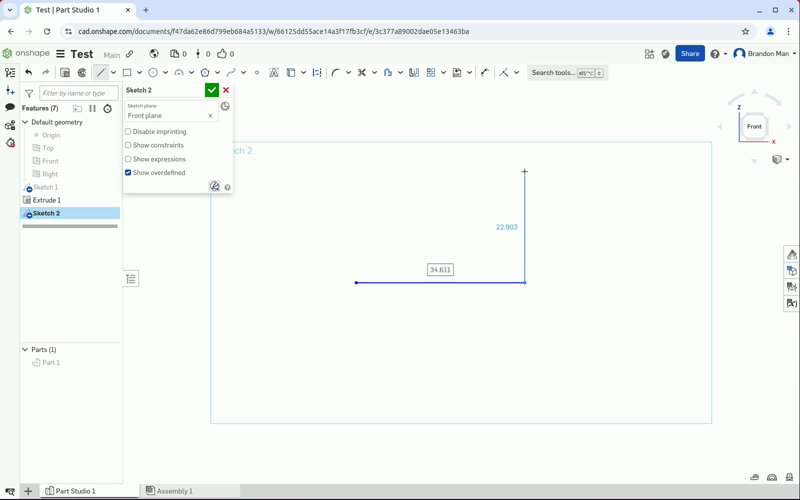
click(524, 171)
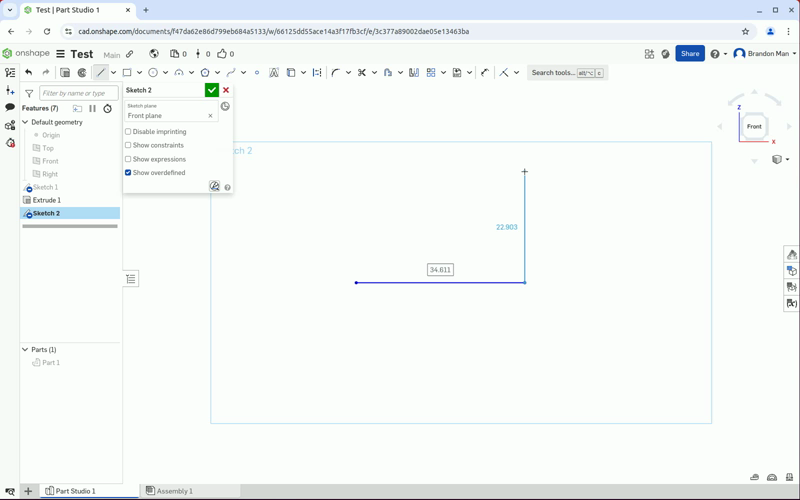
key_up(shift)
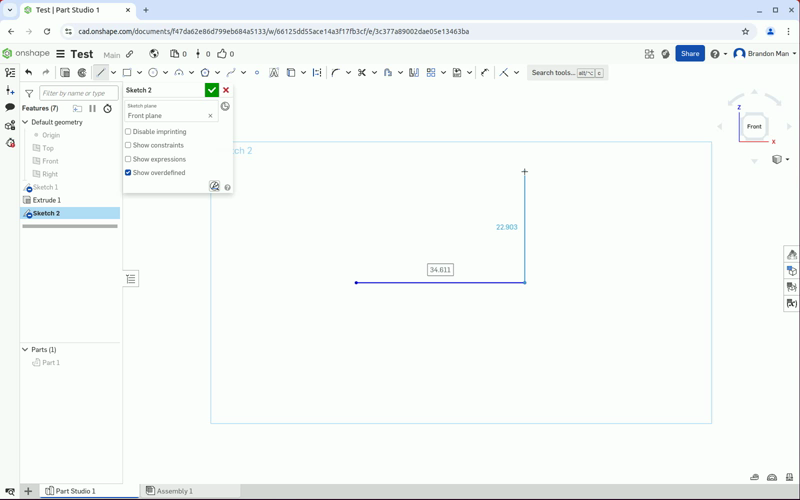
key_down(shift)
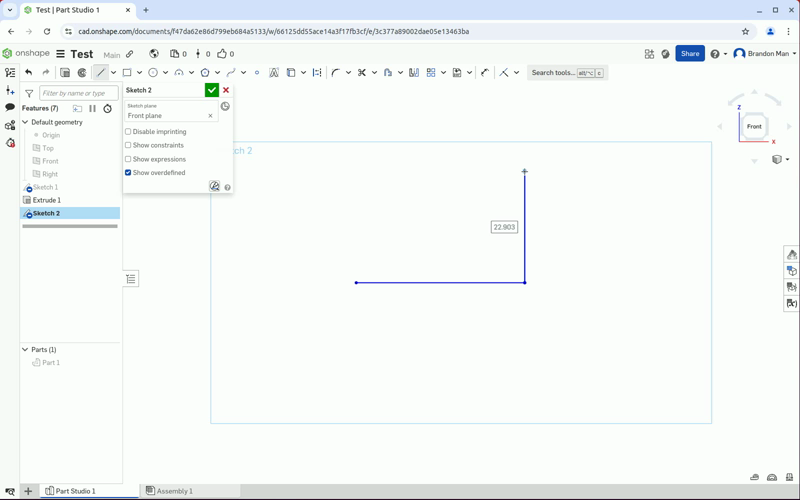
mouse_move(554, 171)
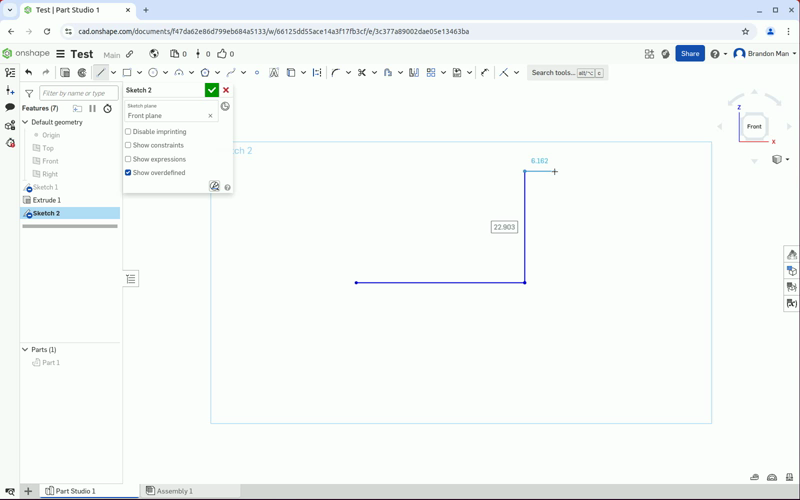
mouse_move(467, 171)
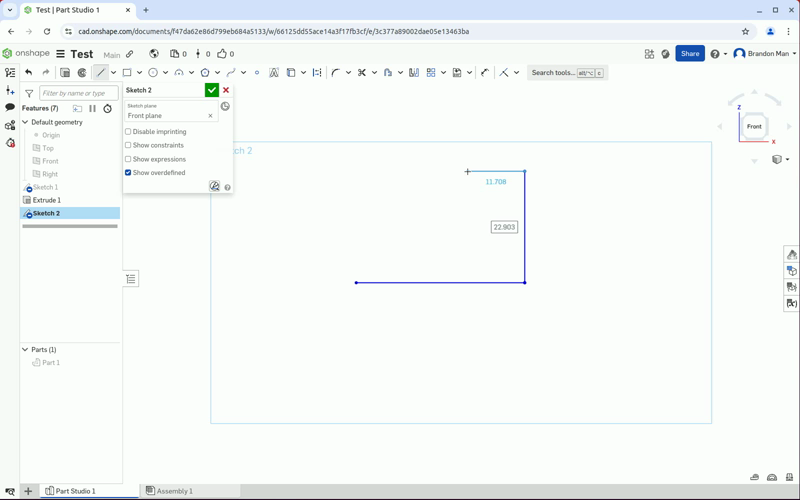
click(467, 171)
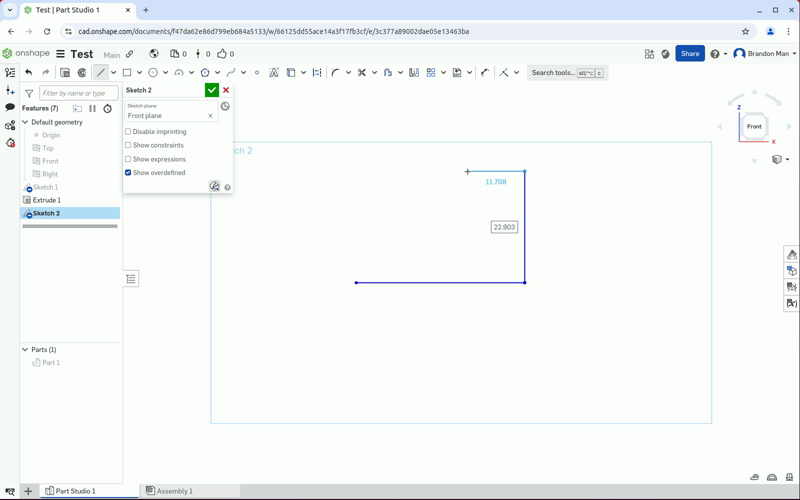
key_up(shift)
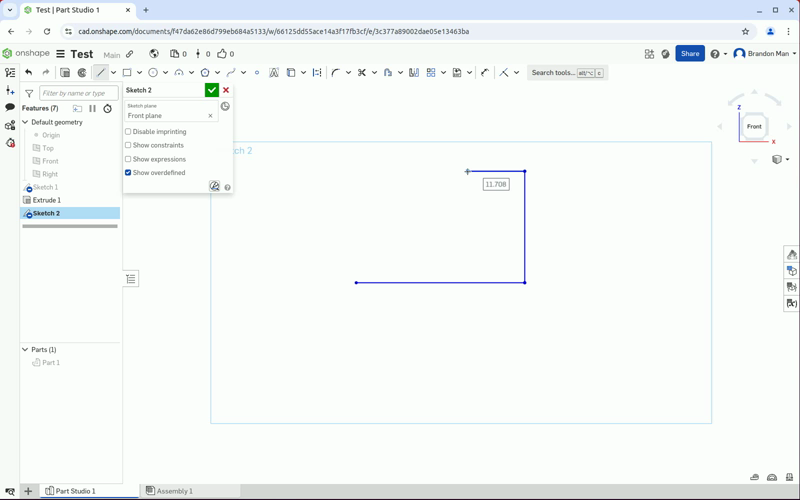
key_down(shift)
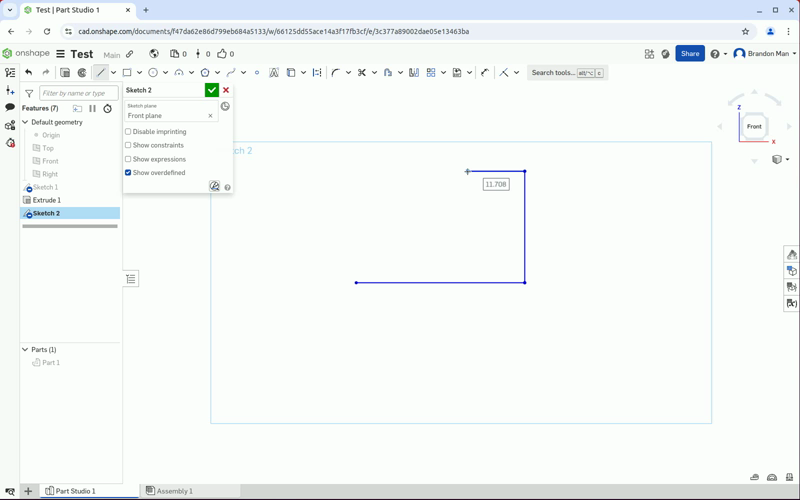
mouse_move(498, 171)
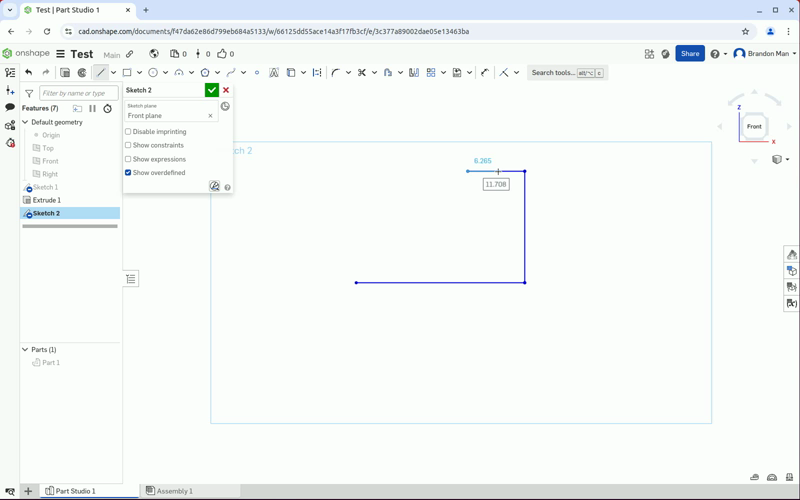
mouse_move(467, 226)
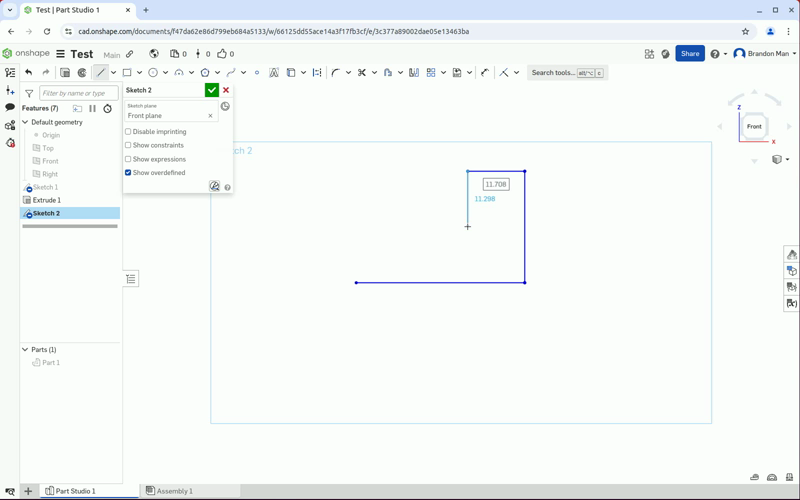
click(467, 226)
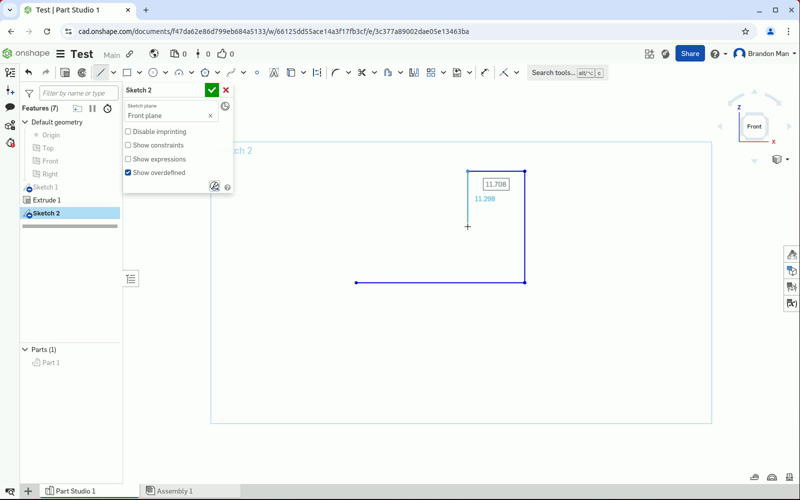
key_up(shift)
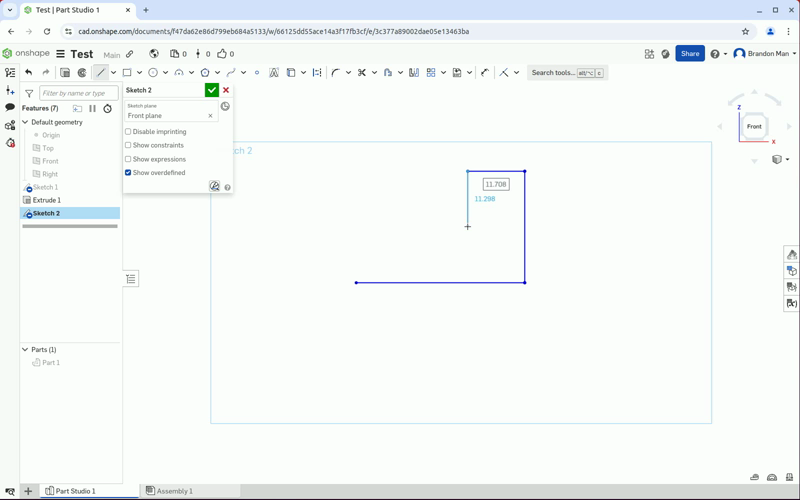
key_down(shift)
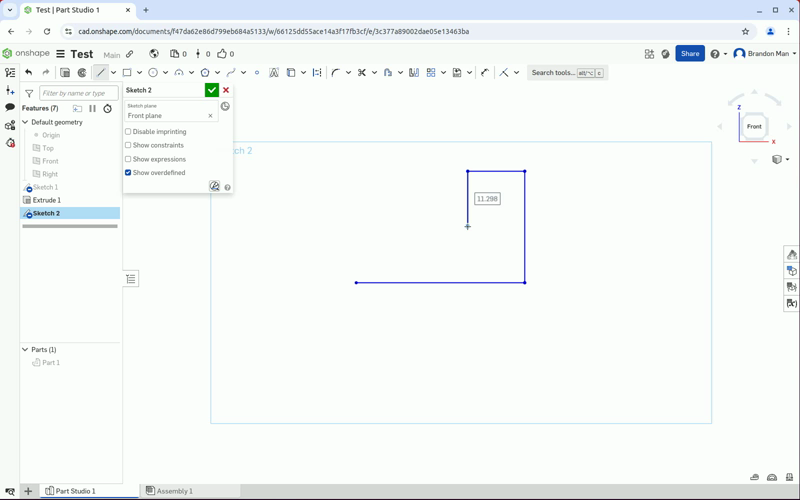
mouse_move(498, 226)
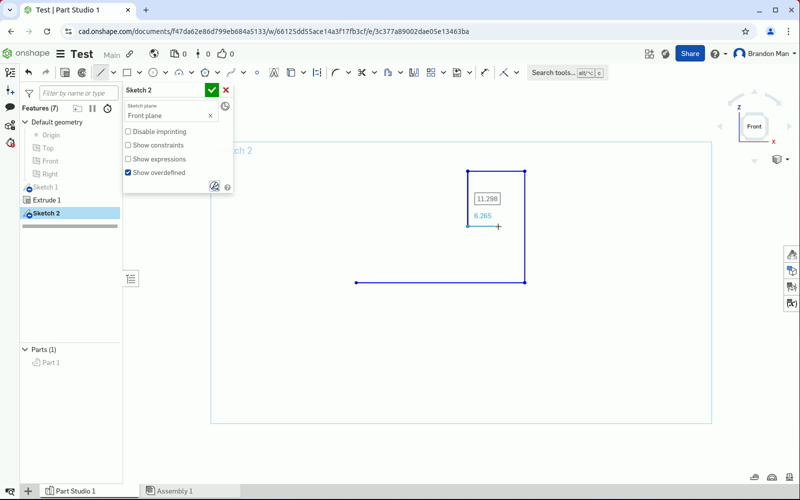
mouse_move(413, 226)
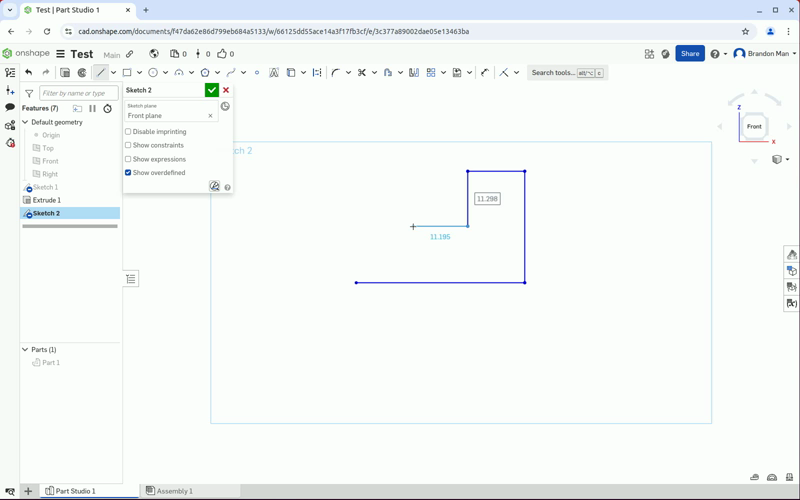
click(413, 226)
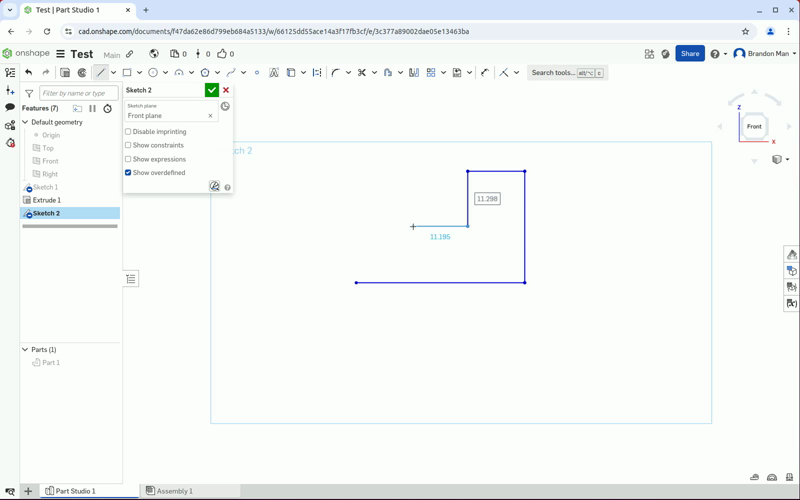
key_up(shift)
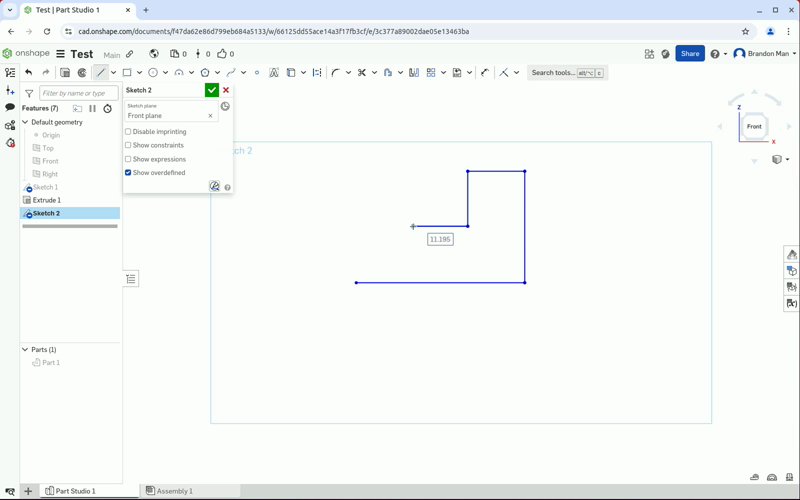
key_down(shift)
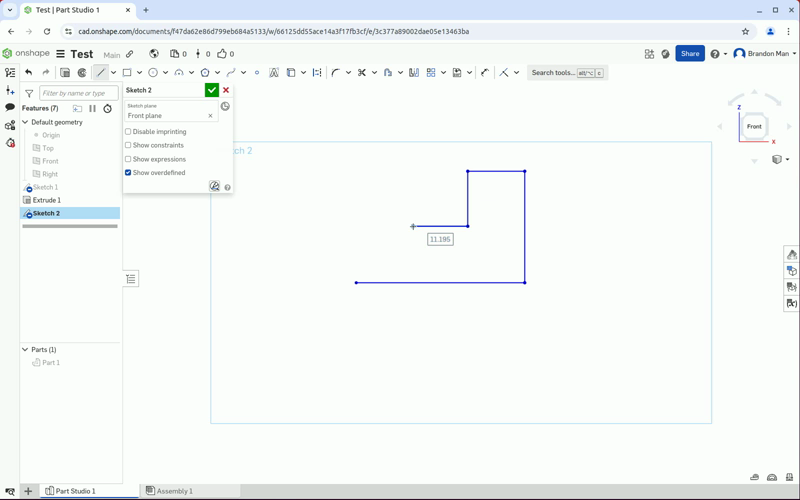
mouse_move(443, 226)
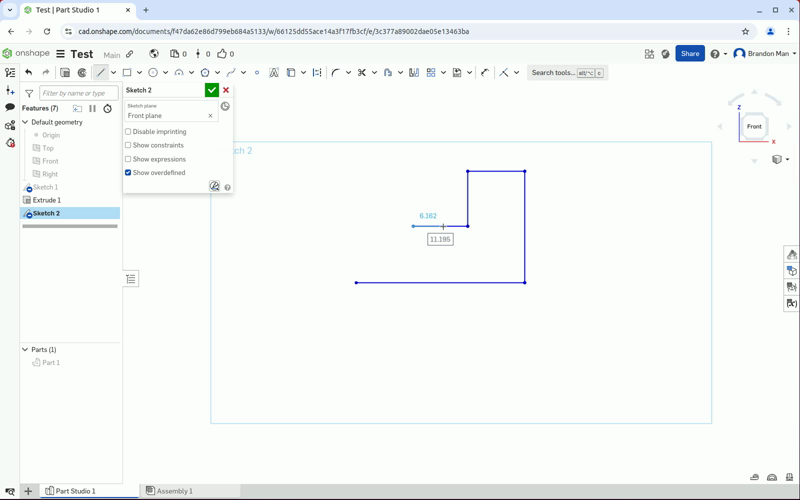
mouse_move(413, 171)
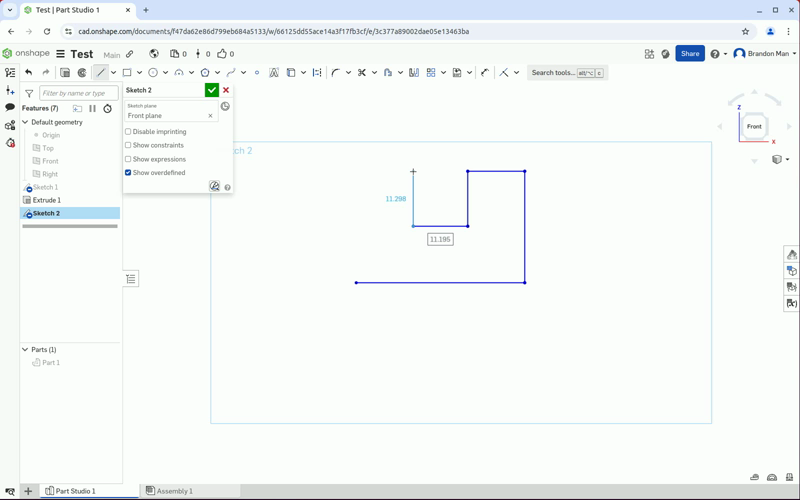
click(413, 171)
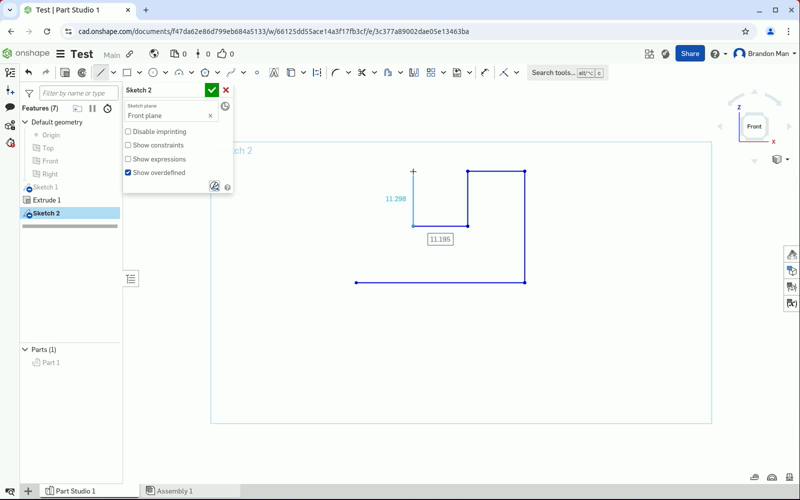
key_up(shift)
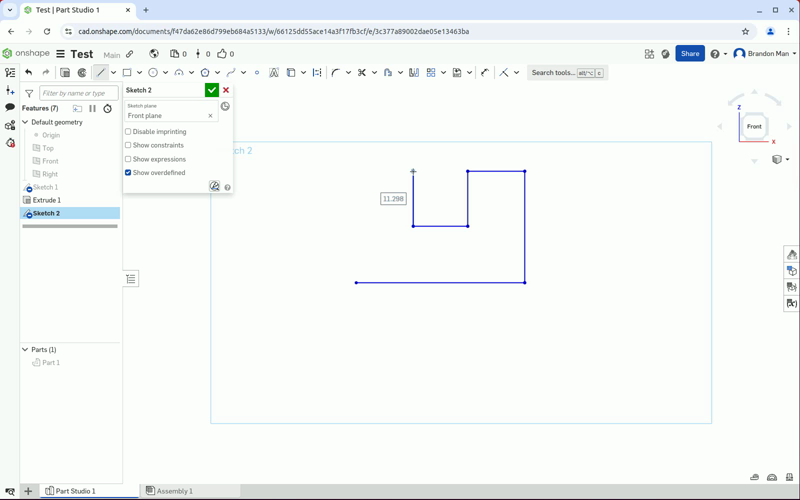
key_down(shift)
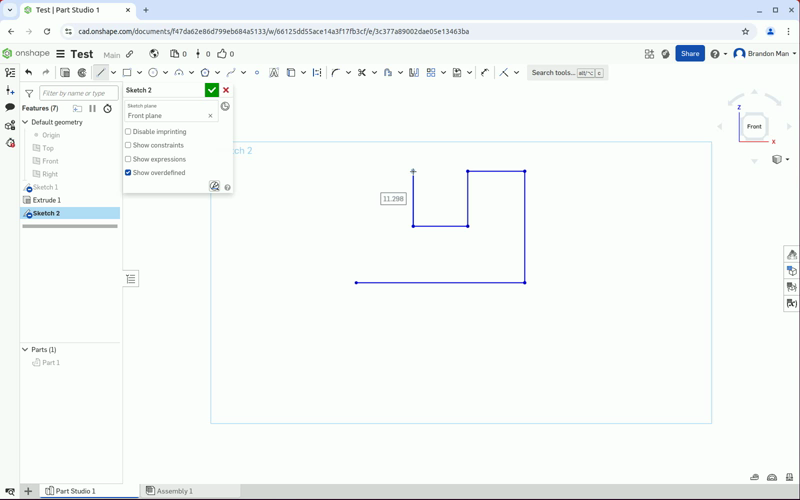
mouse_move(443, 171)
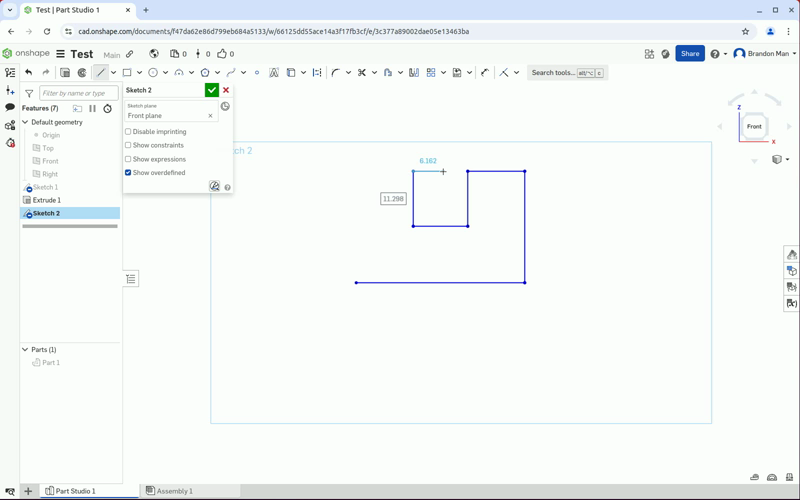
mouse_move(356, 171)
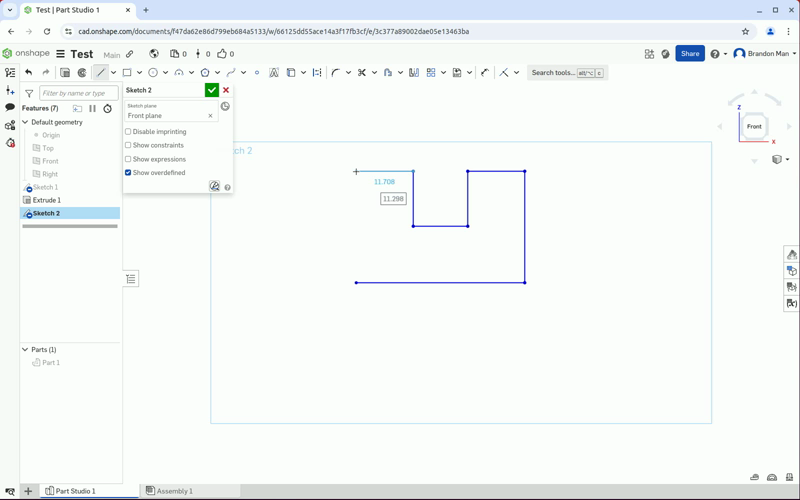
click(356, 171)
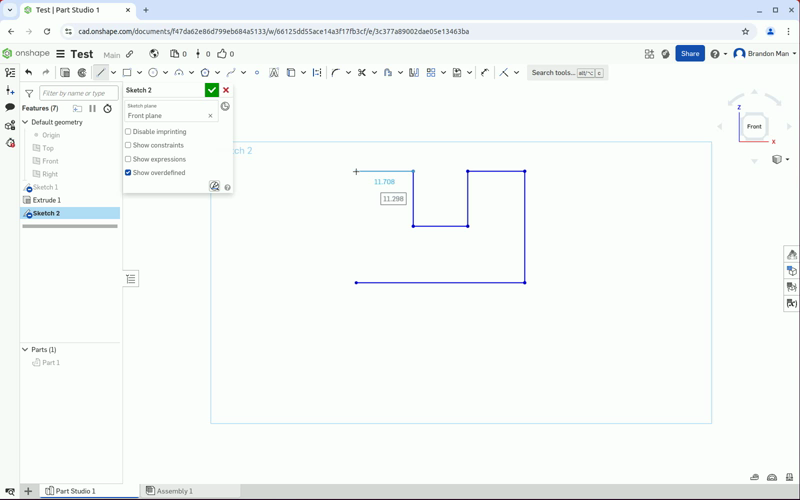
key_up(shift)
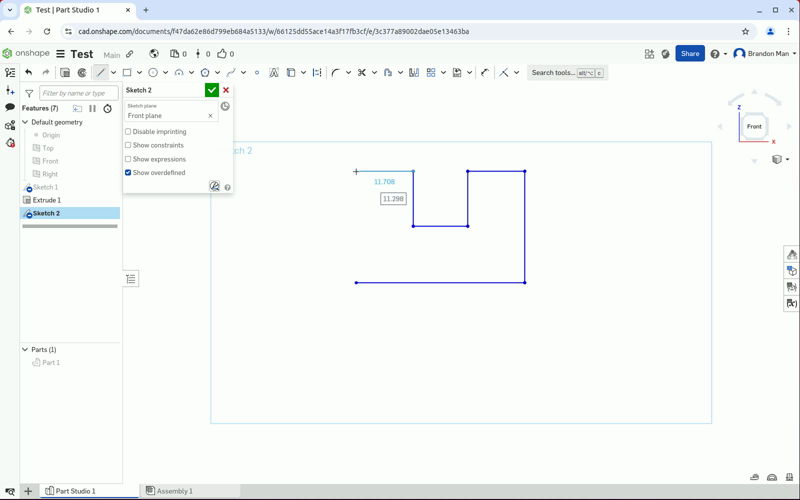
key_down(shift)
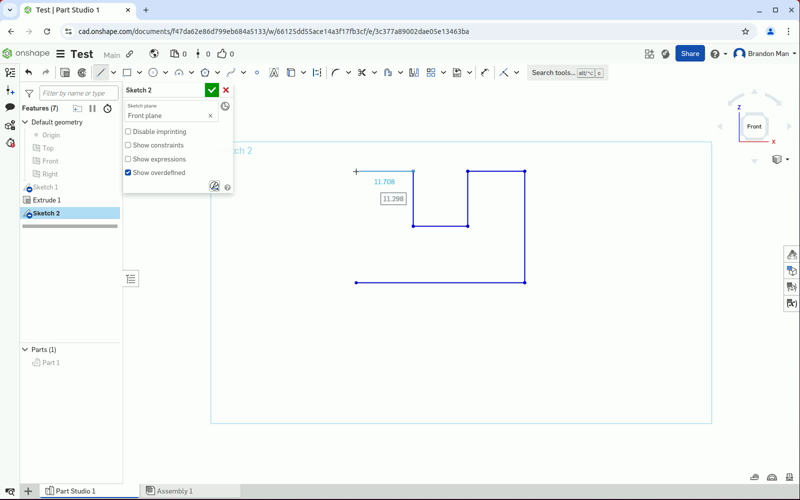
mouse_move(356, 282)
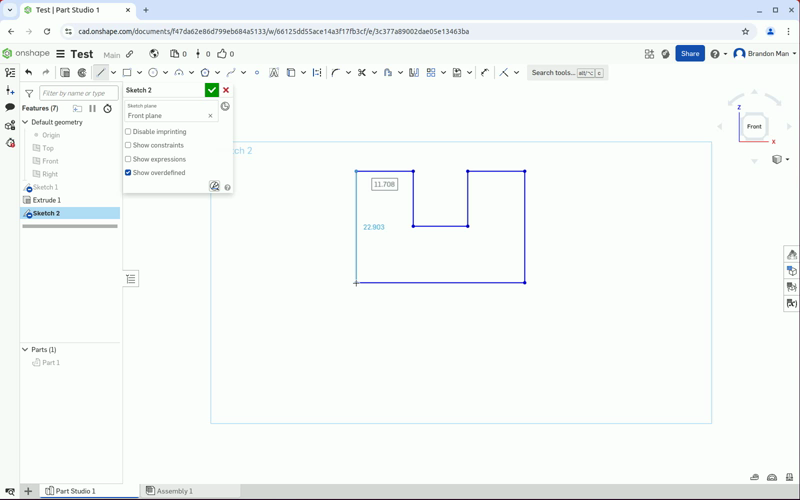
key_up(shift)
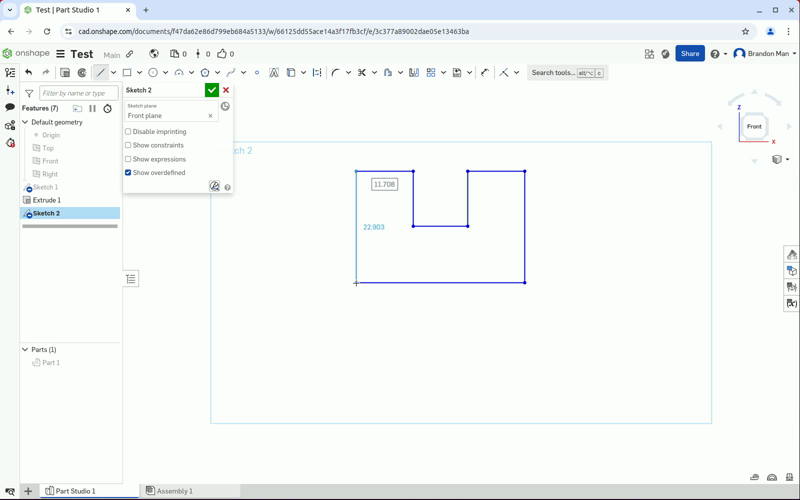
click(356, 282)
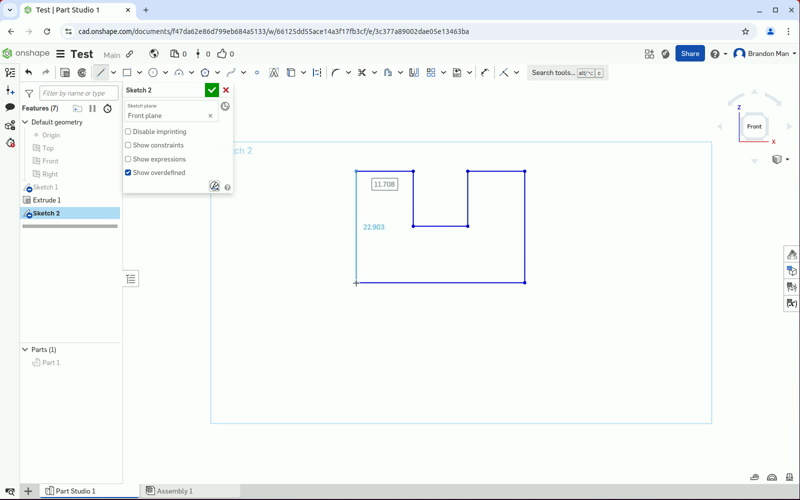
key(esc)
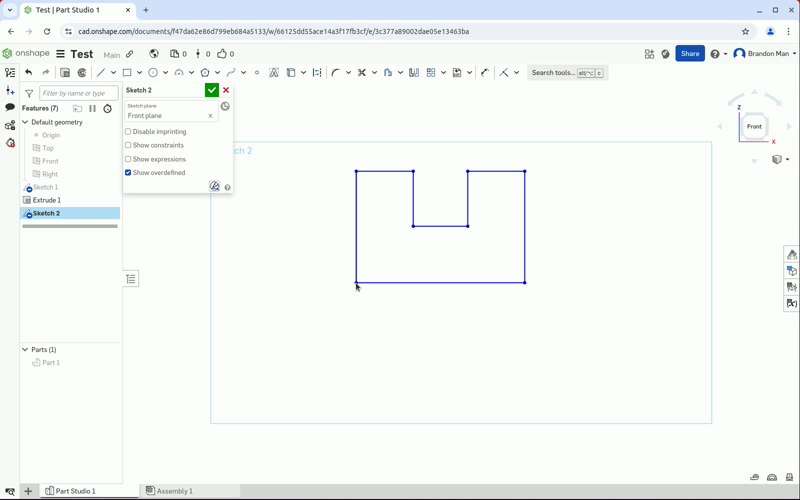
mouse_move(501, 234)
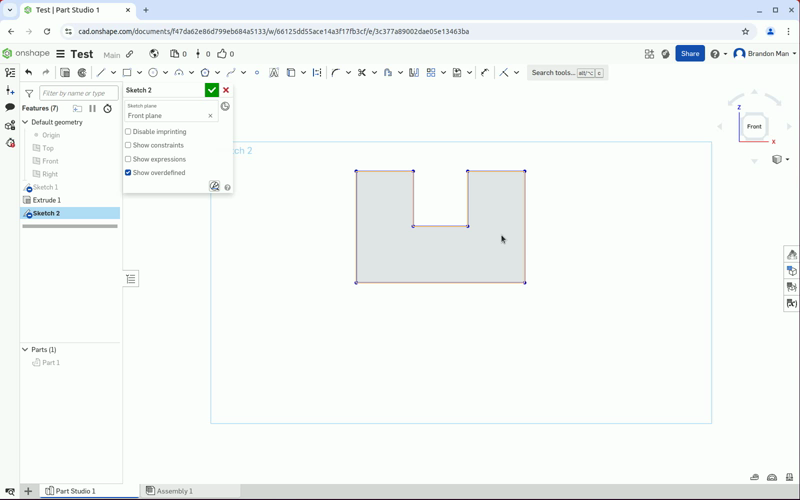
click(501, 234)
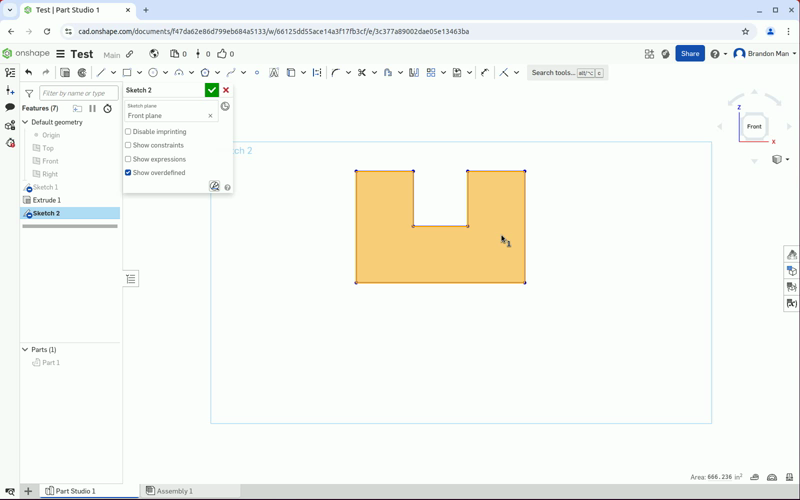
mouse_move(73, 352)
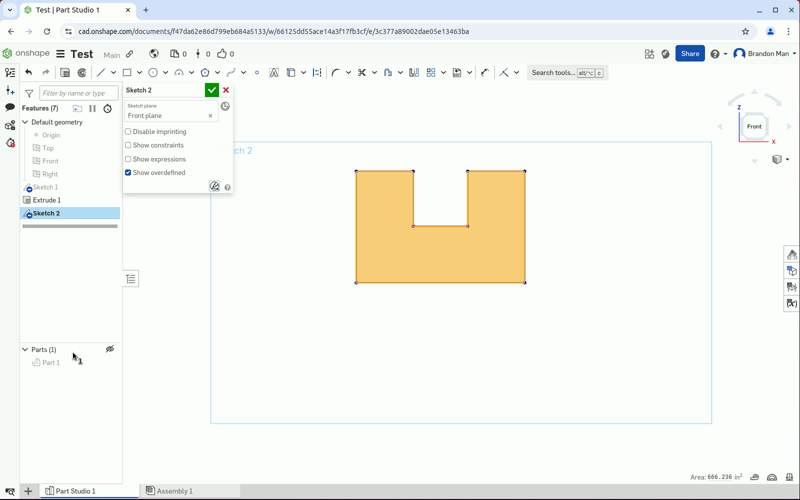
key(shift+y)
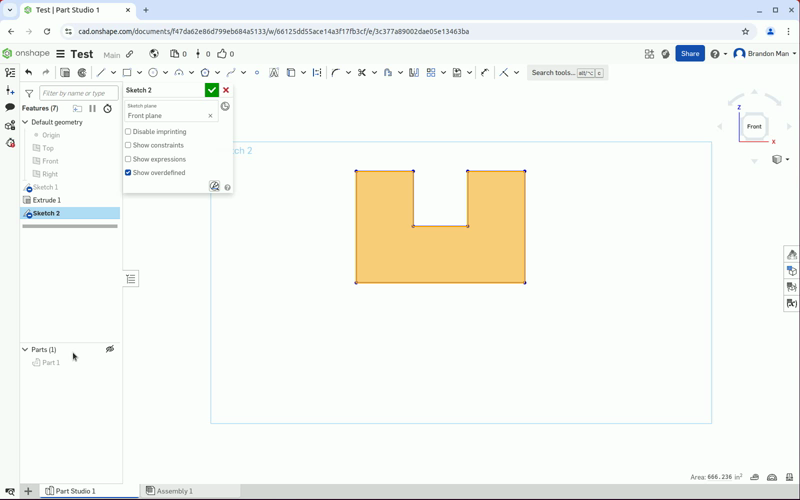
key(shift+e)
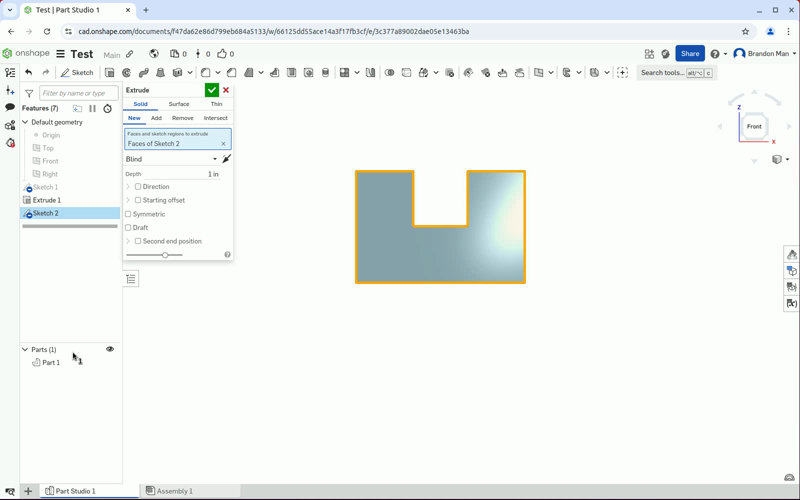
mouse_move(143, 106)
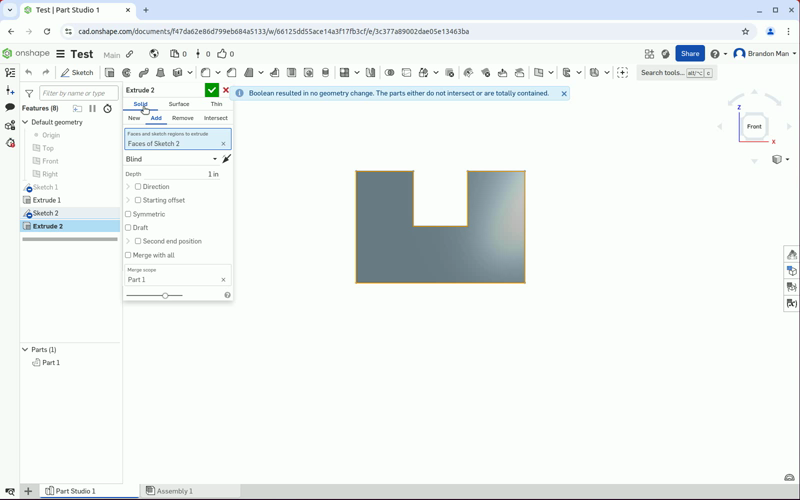
click(143, 106)
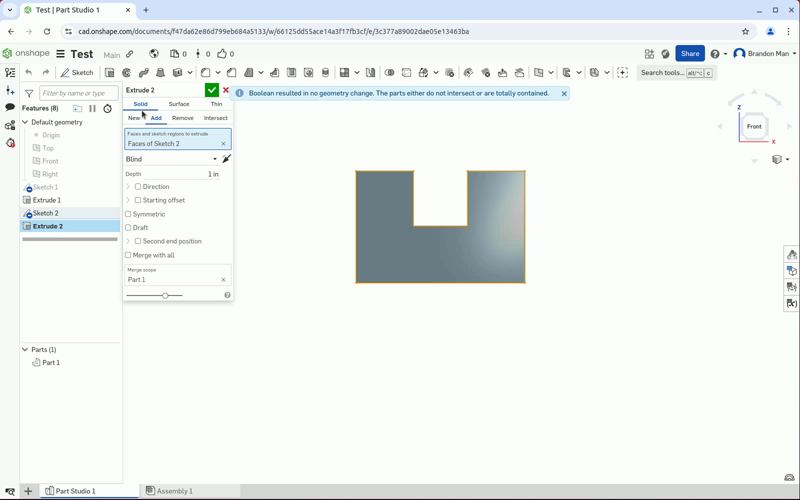
mouse_move(137, 120)
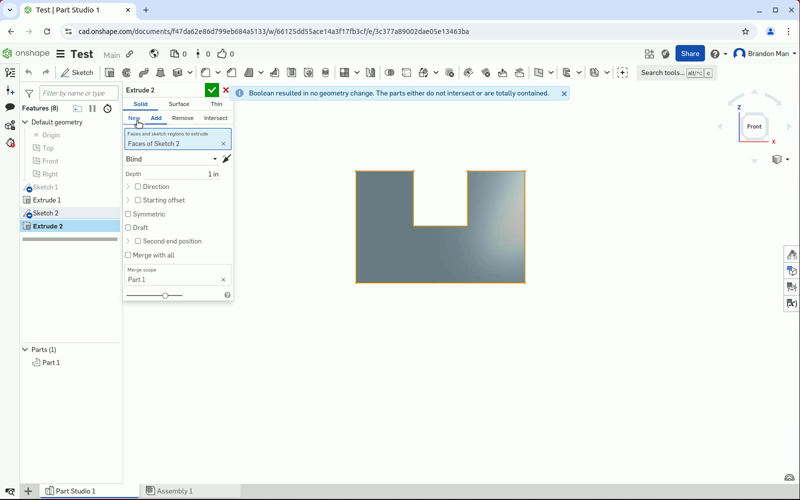
click(137, 120)
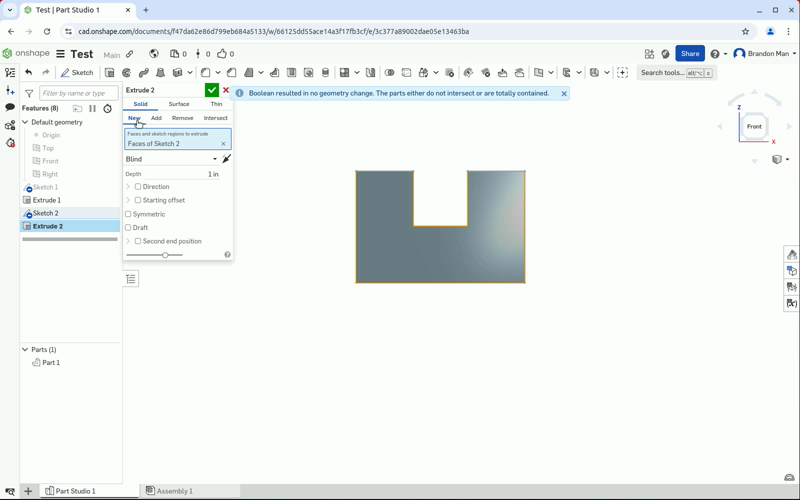
key(tab, 4)
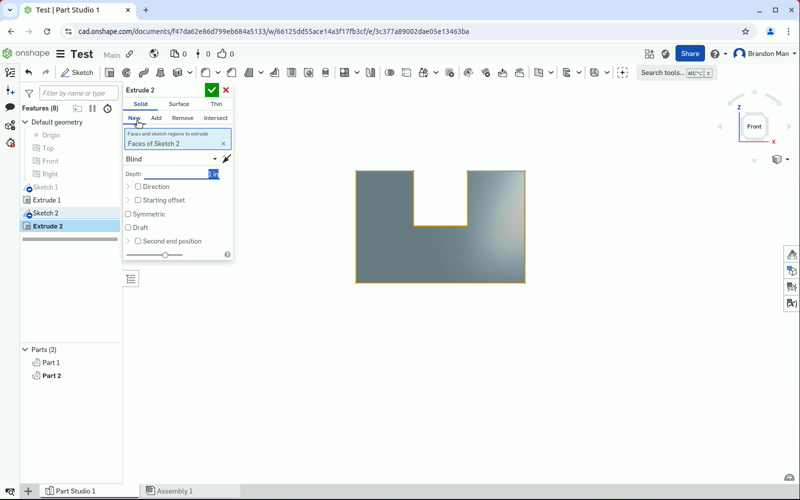
text(23.108)
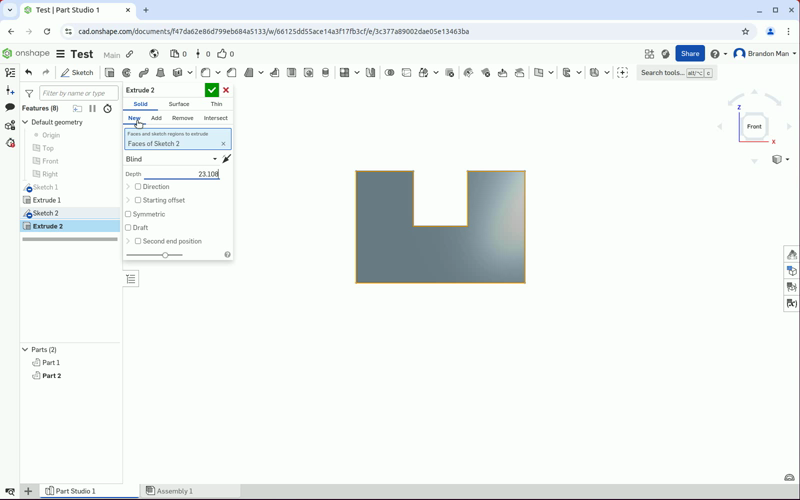
key(enter)
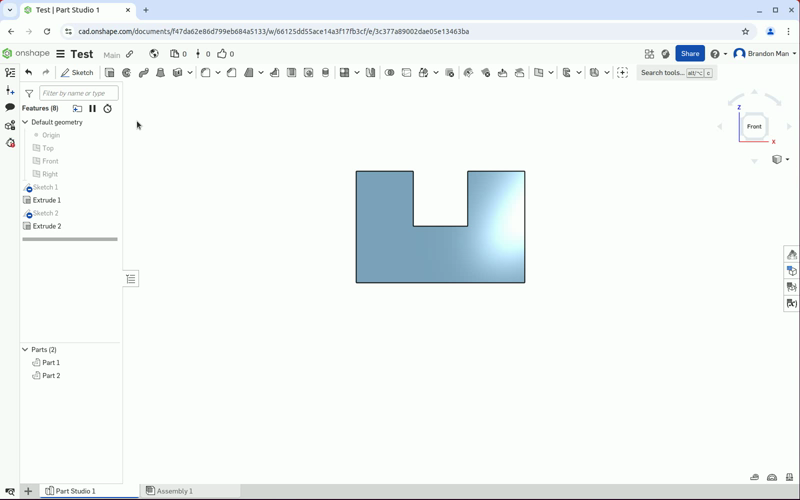
key(shift+h)
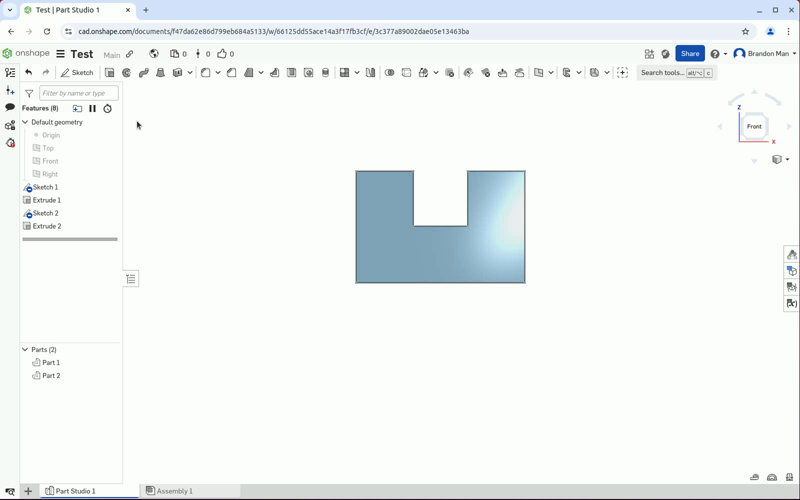
key(shift+h)
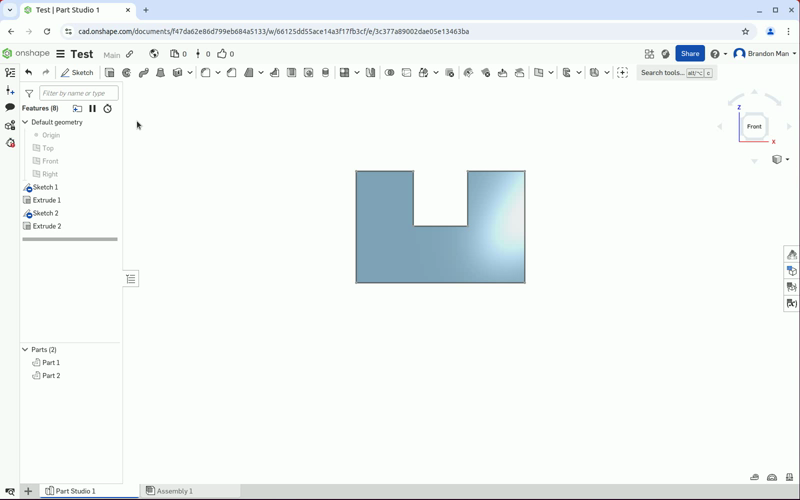
key(shift+7)
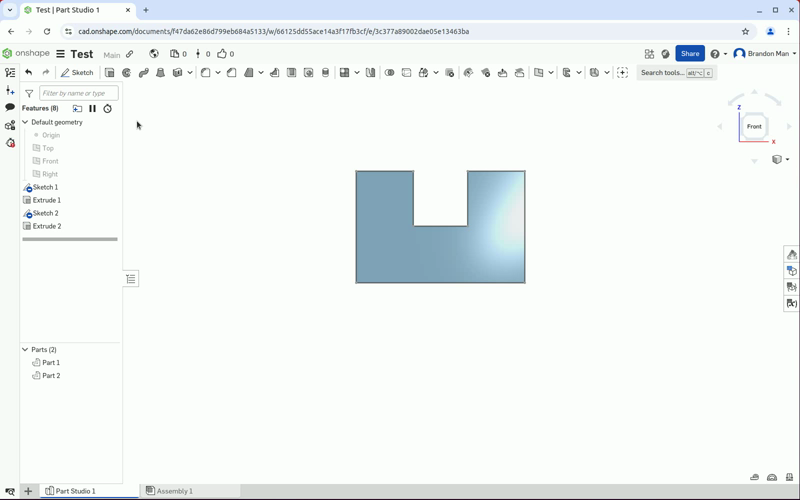
key(left, 2)
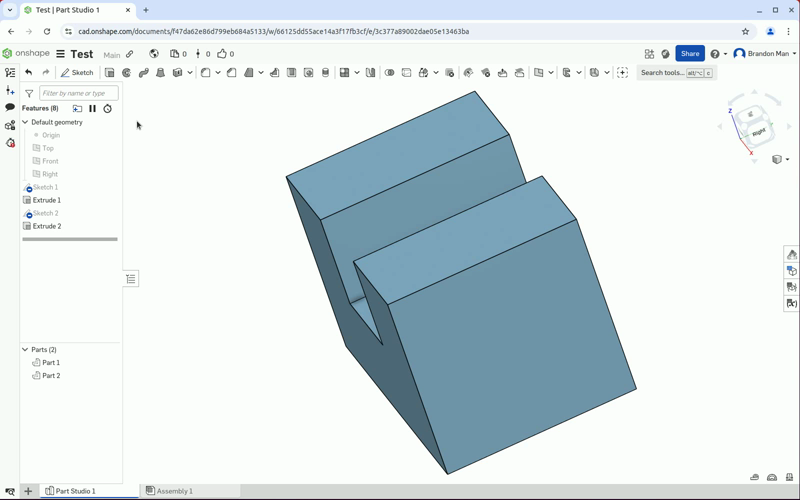
key(down, 2)
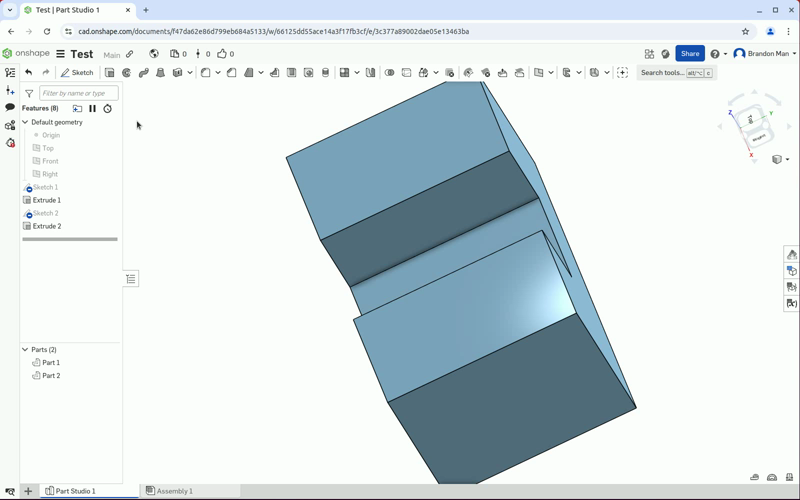
key(up, 2)
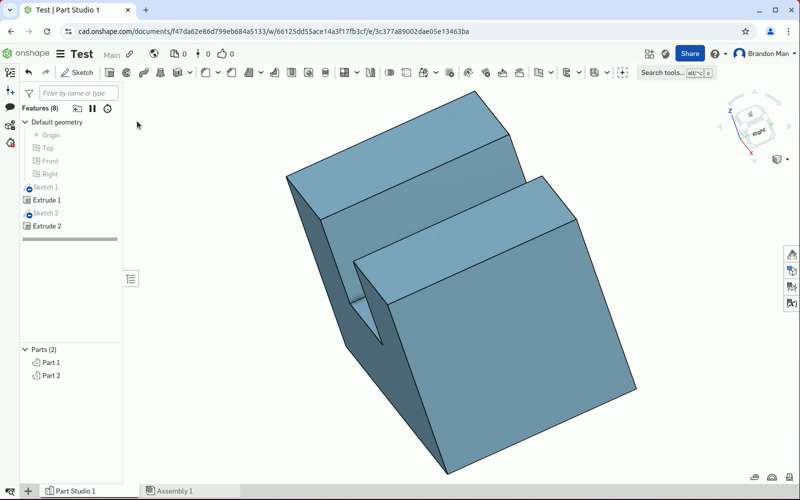
key(right, 2)
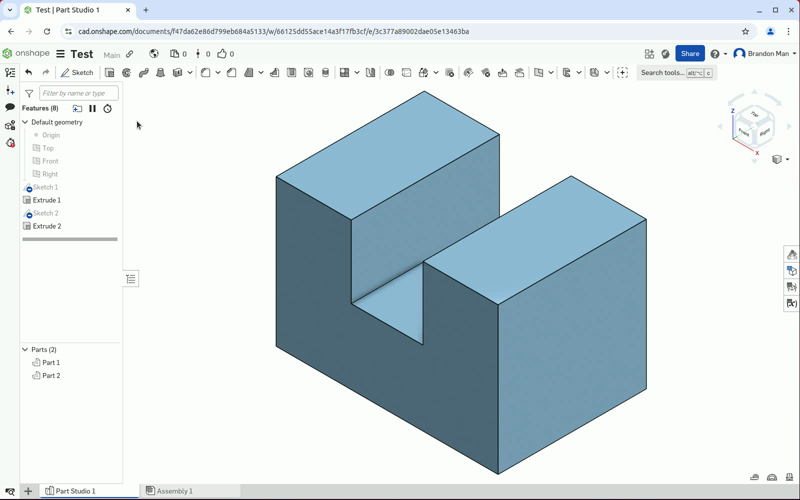
mouse_move(73, 189)
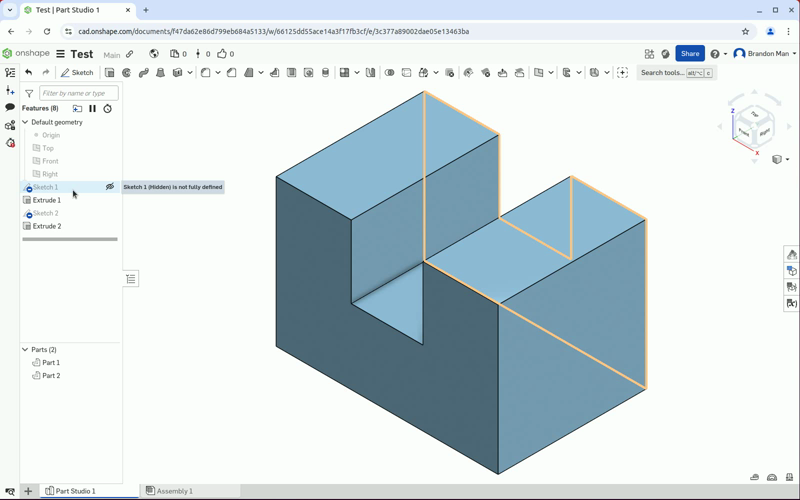
click(73, 189)